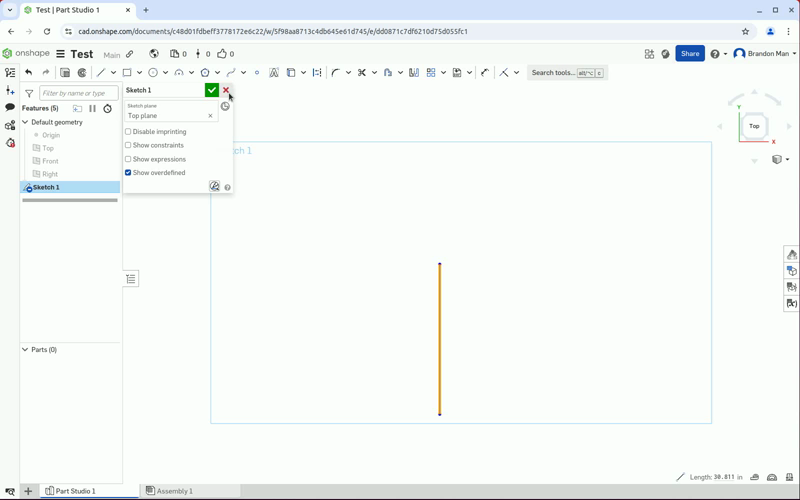
key(shift+h)
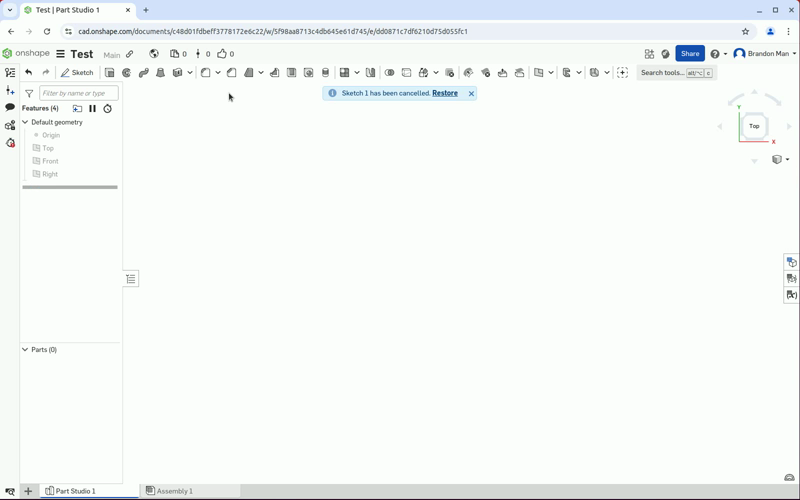
mouse_move(73, 352)
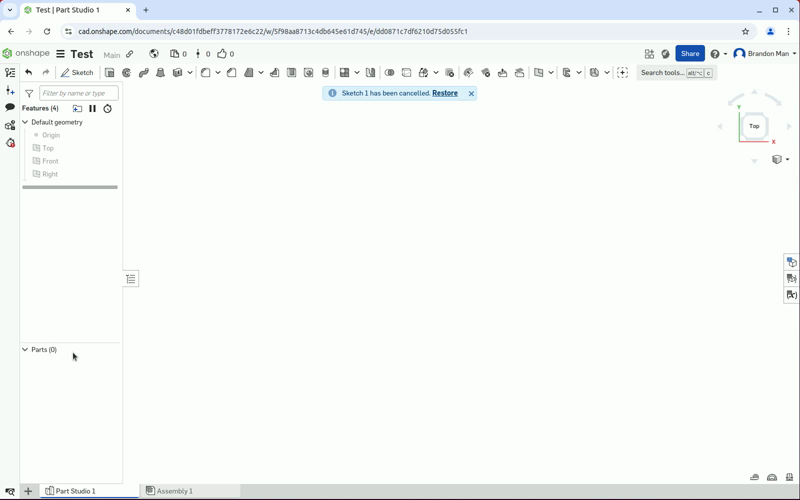
key(y)
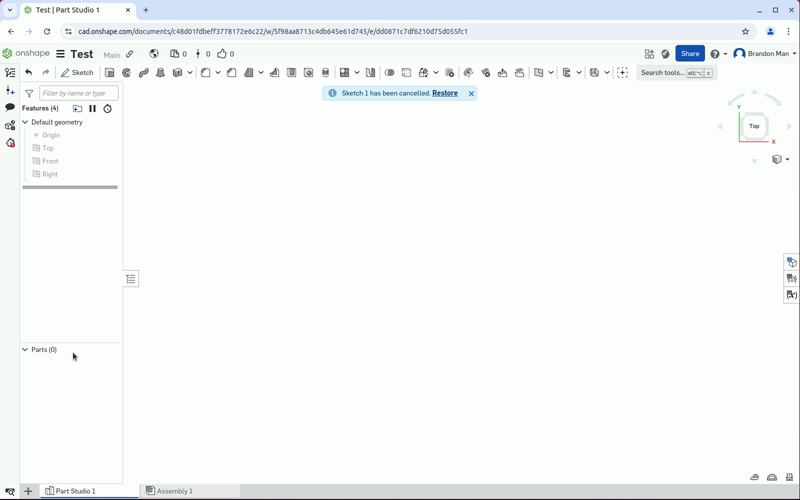
key(shift+p)
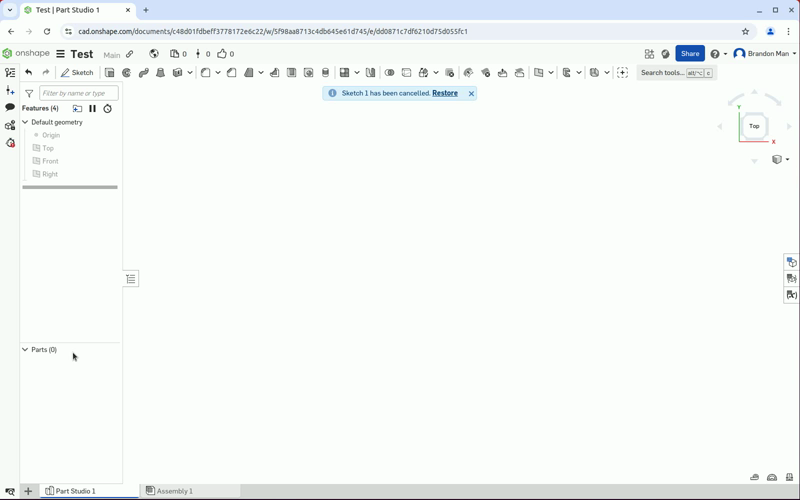
key(space)
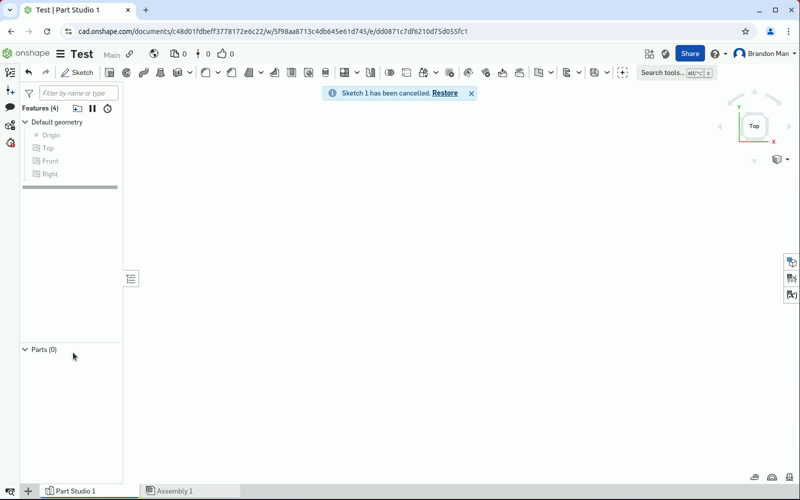
key_down(shift)
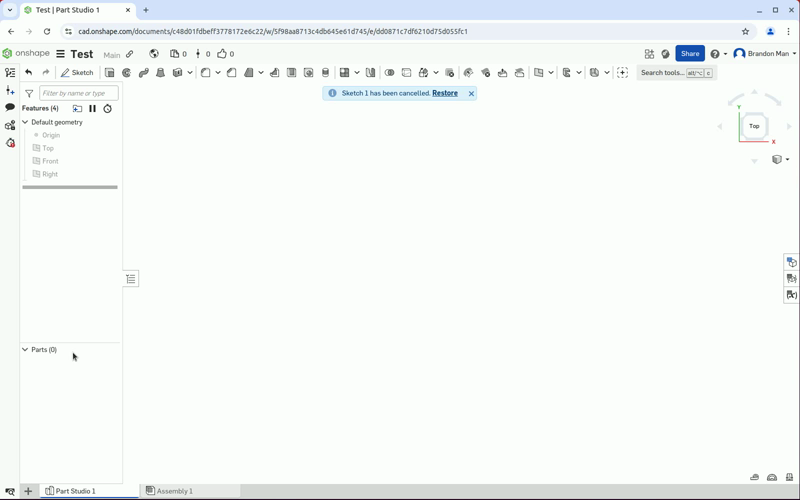
key(up)
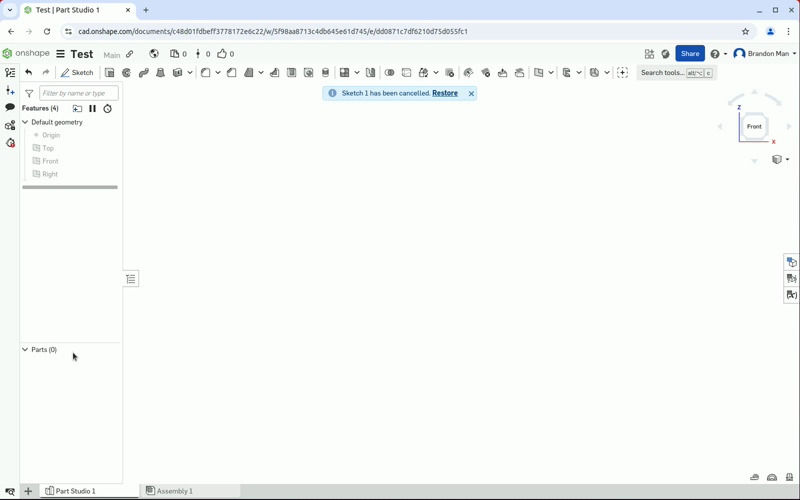
key_up(shift)
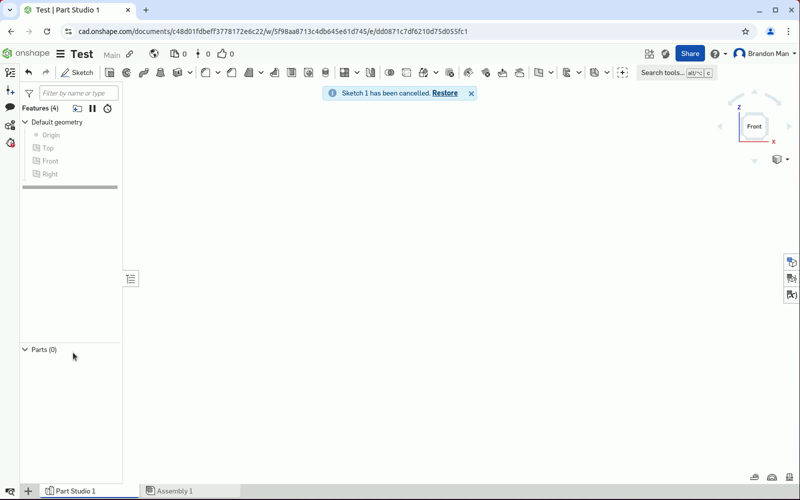
mouse_move(73, 352)
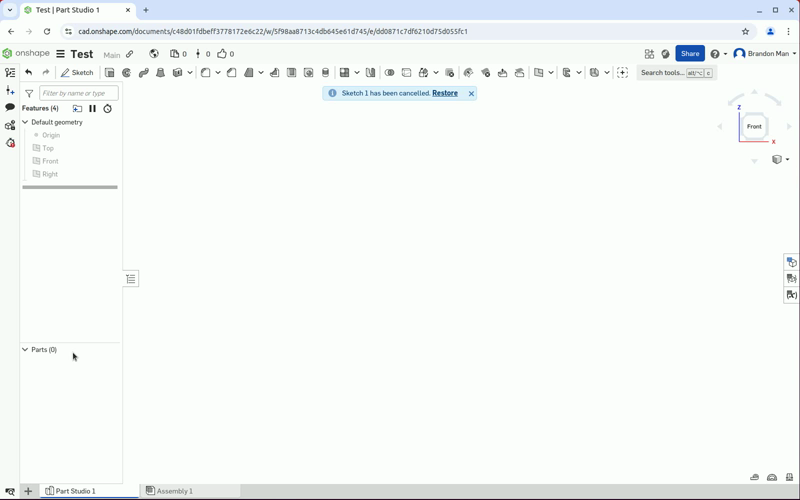
key(shift+y)
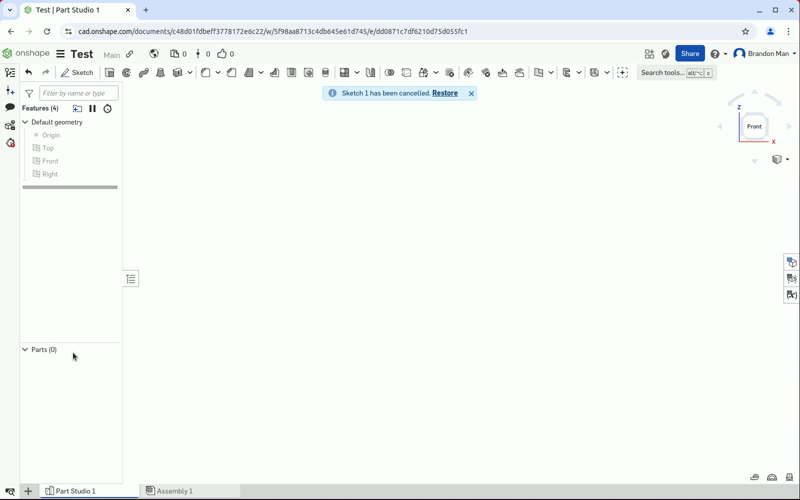
key(shift+s)
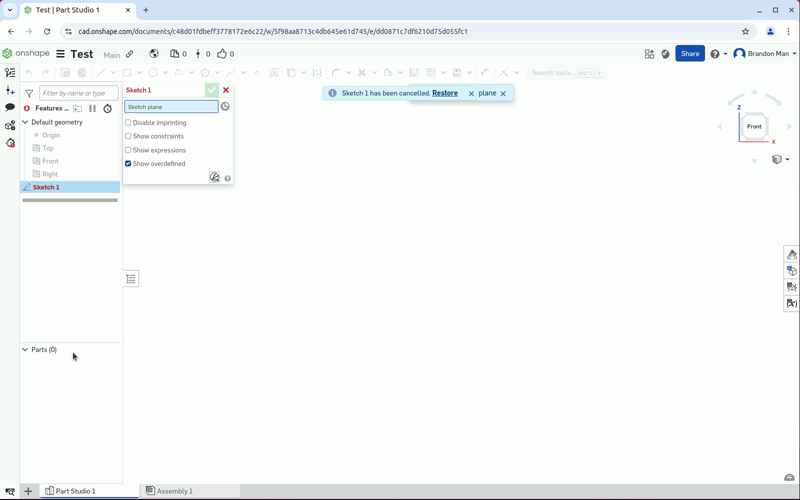
mouse_move(73, 163)
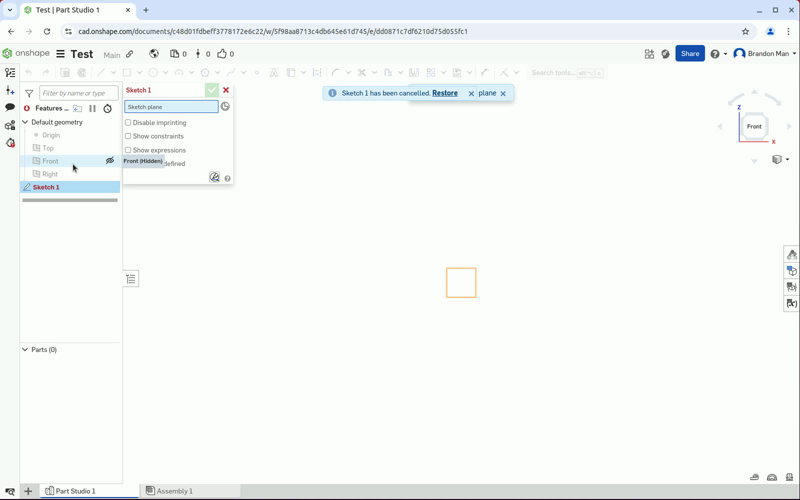
click(73, 163)
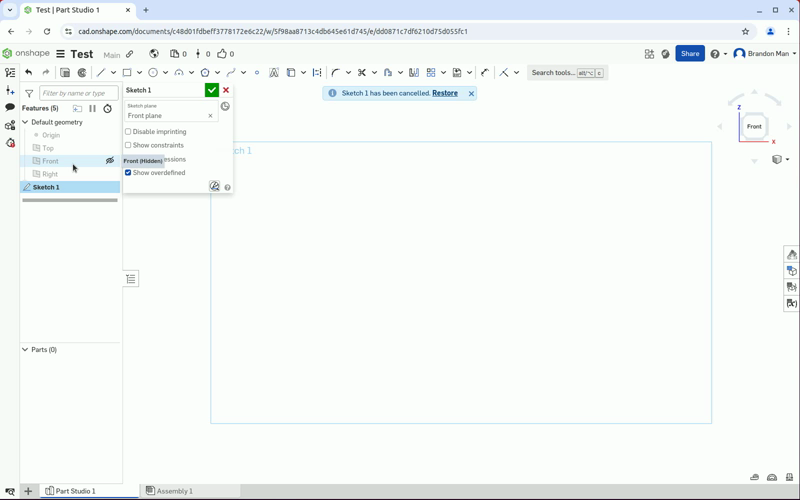
mouse_move(73, 352)
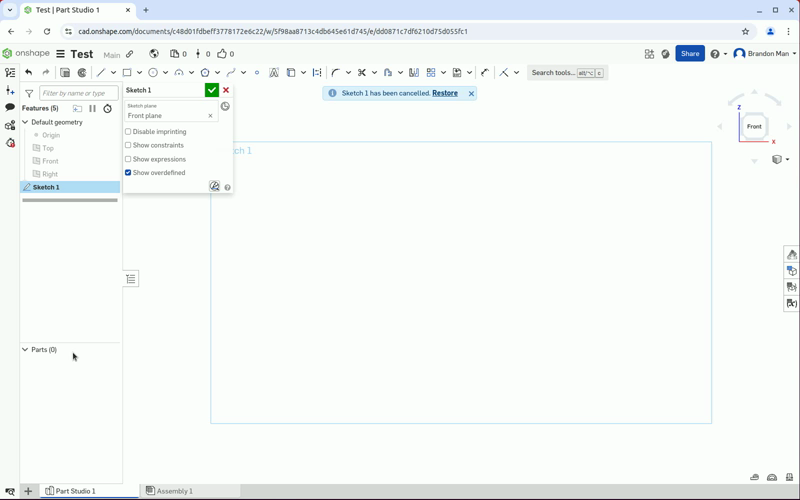
key(y)
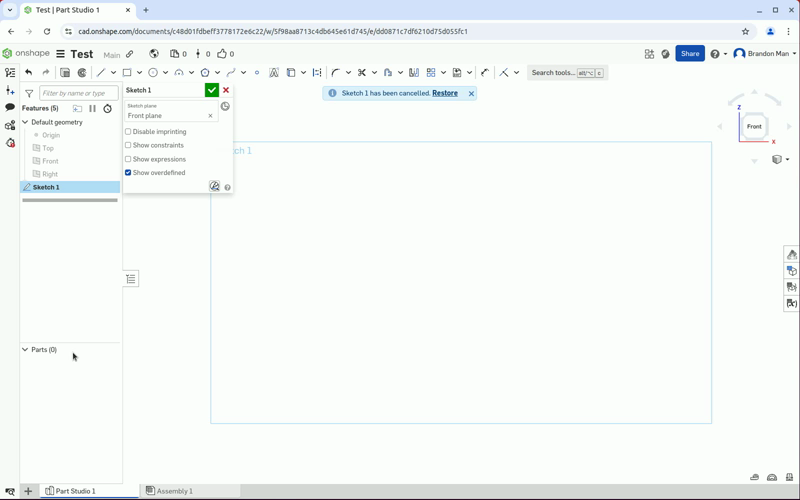
key(l)
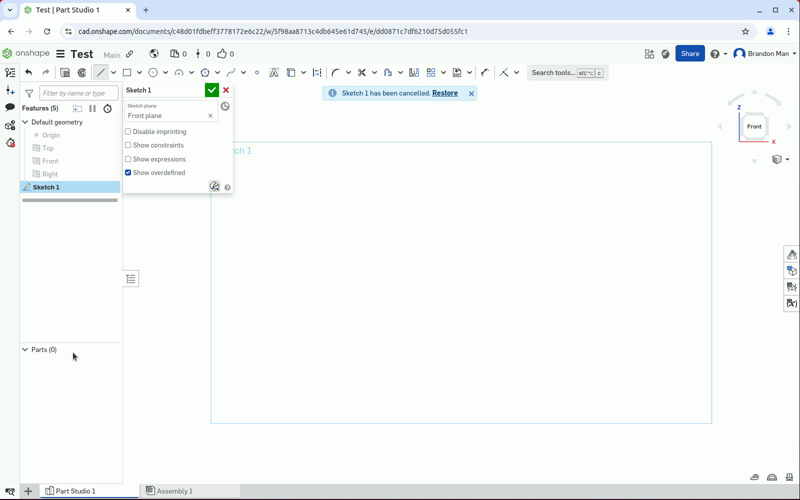
key_down(shift)
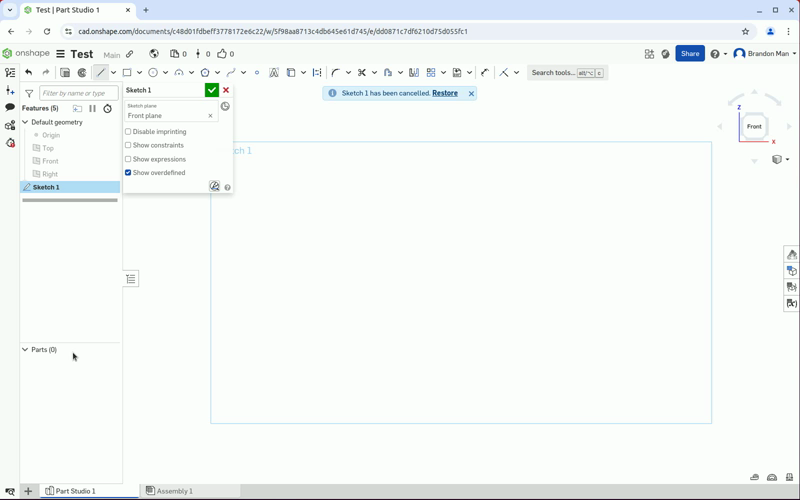
mouse_move(353, 281)
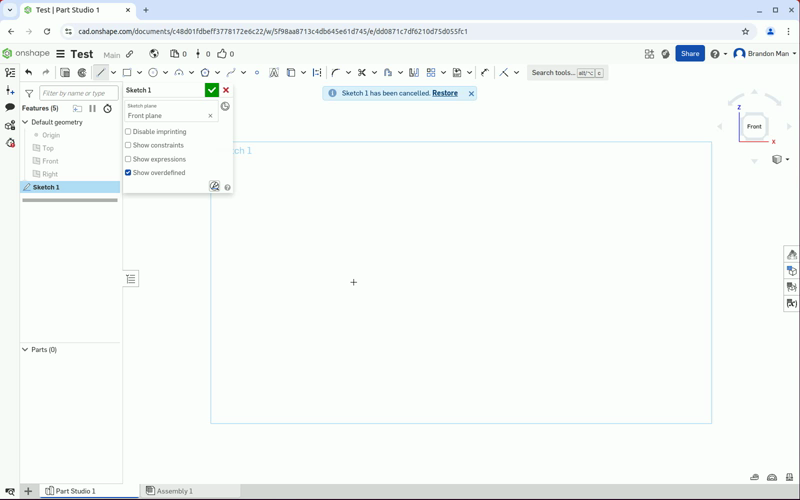
click(353, 281)
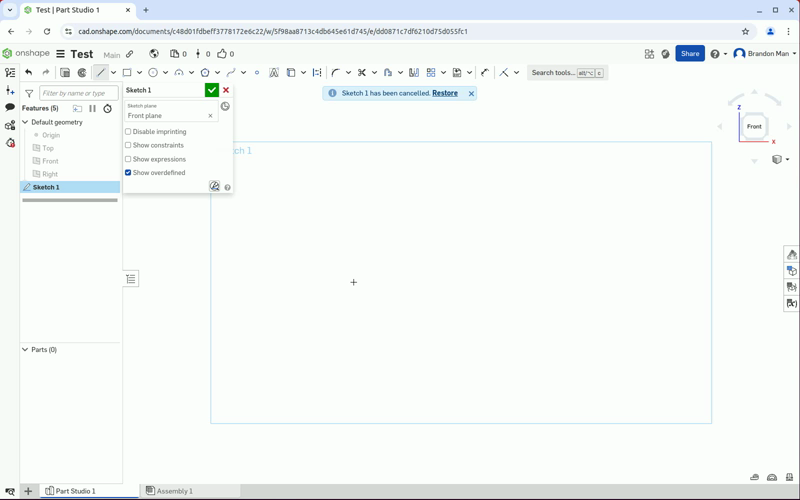
key_up(shift)
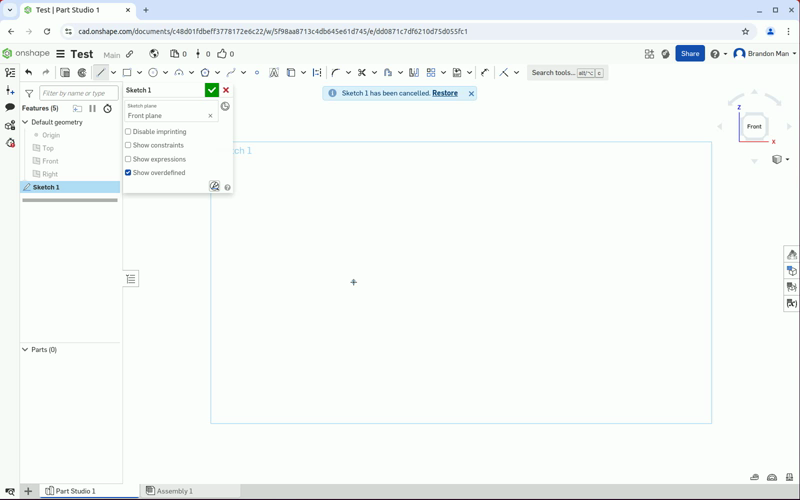
key_down(shift)
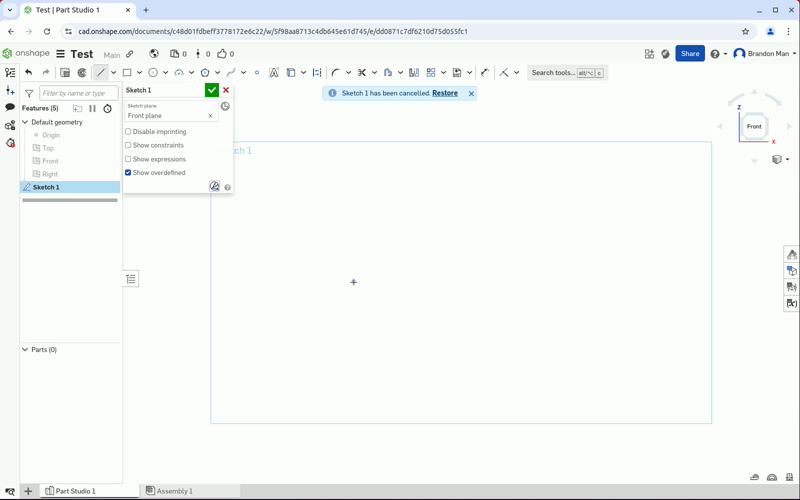
mouse_move(465, 281)
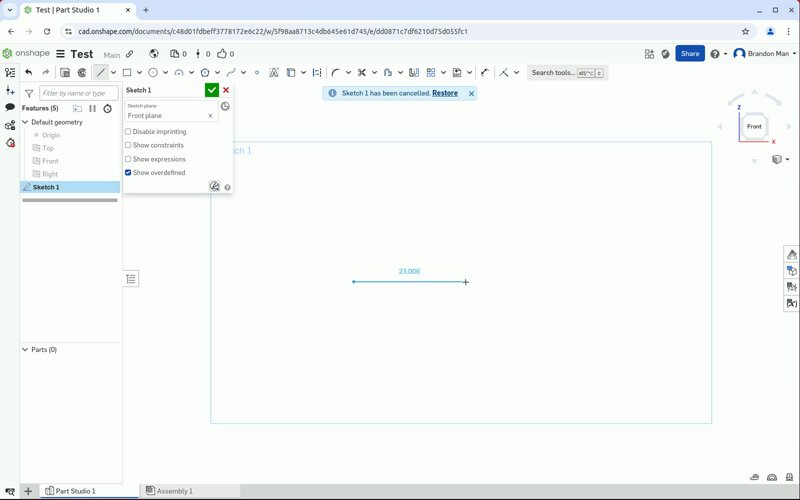
click(465, 281)
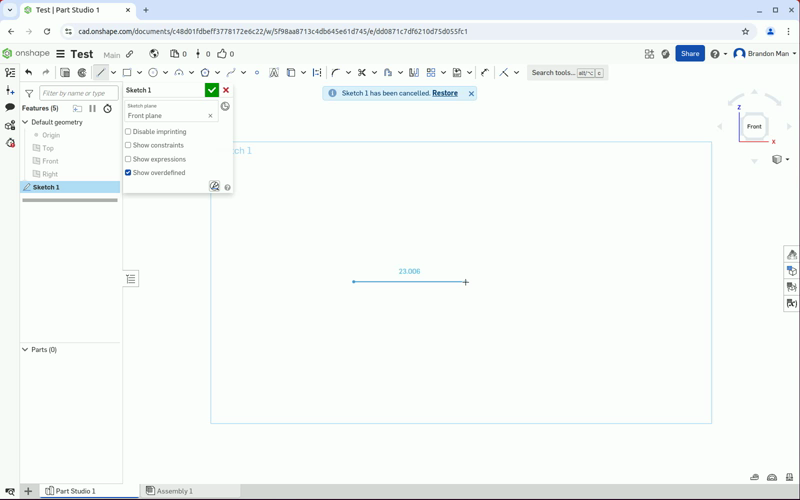
key_up(shift)
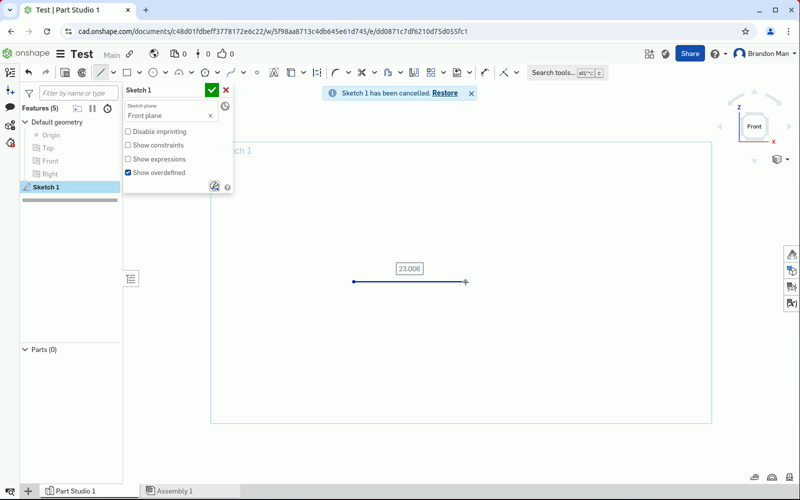
key_down(shift)
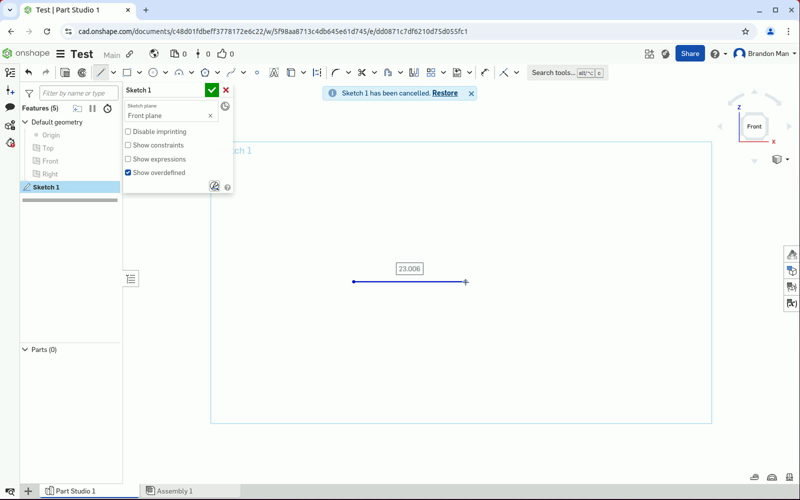
mouse_move(465, 170)
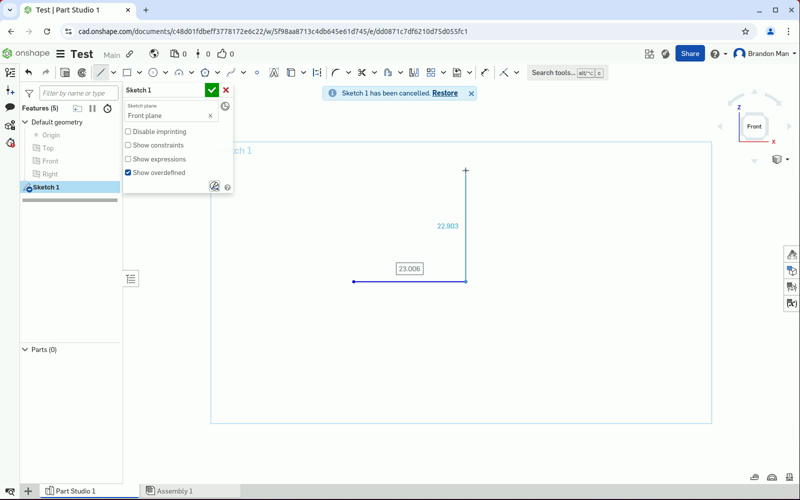
click(465, 170)
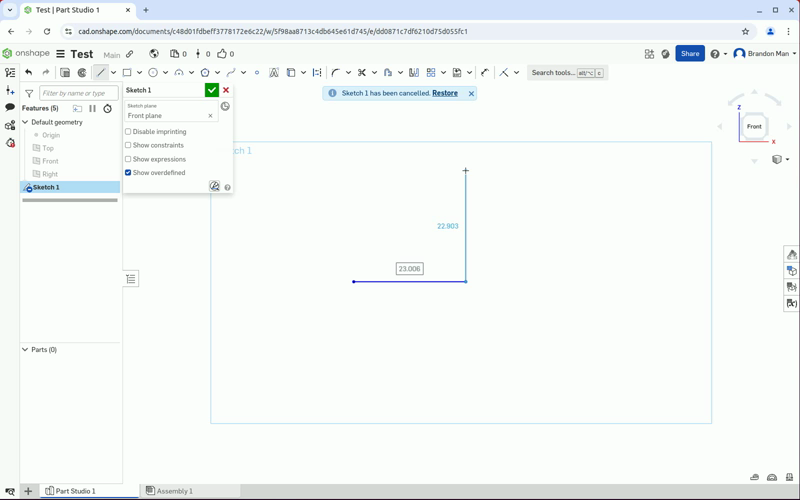
key_up(shift)
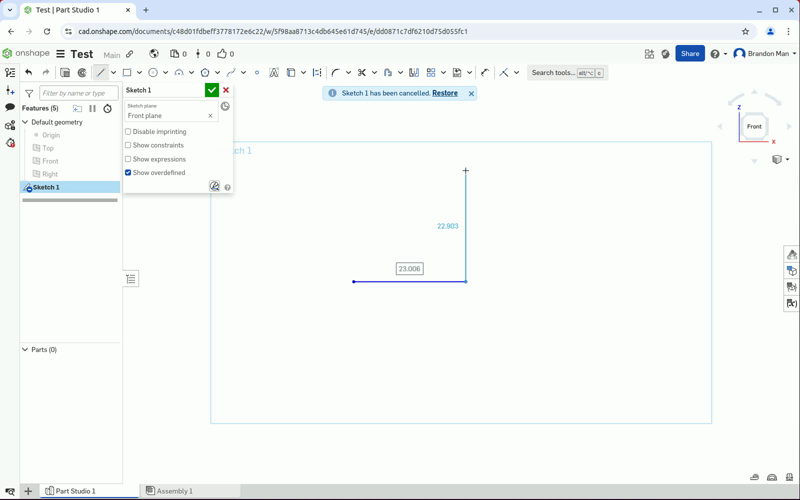
key_down(shift)
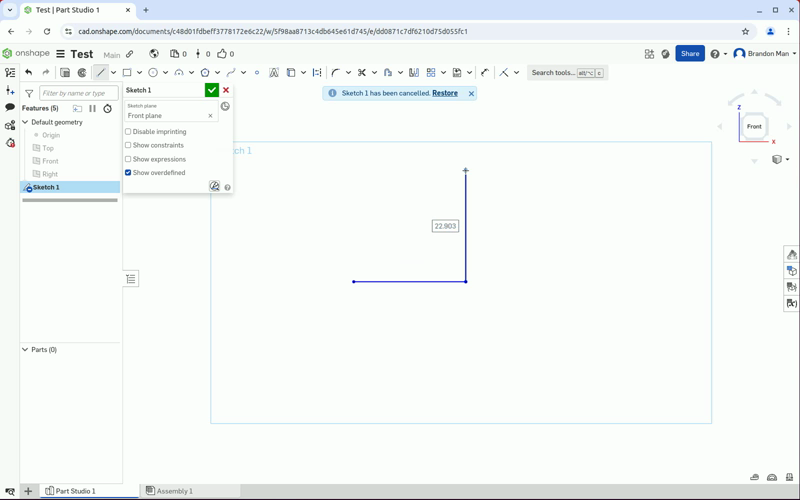
mouse_move(353, 170)
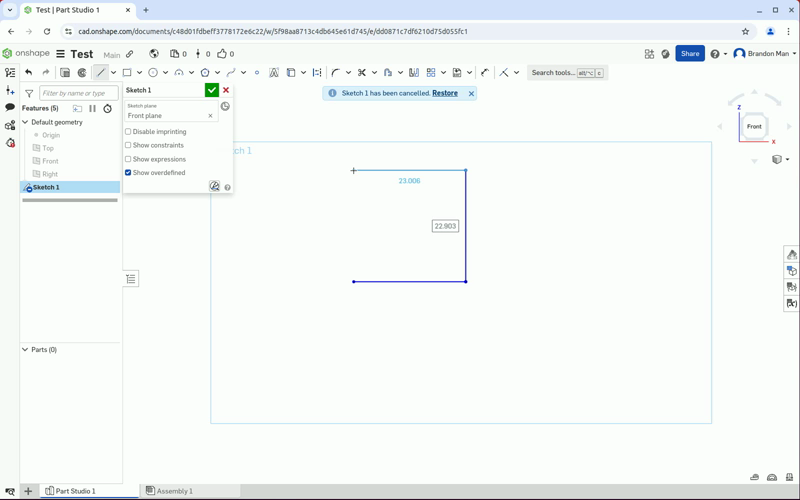
click(353, 170)
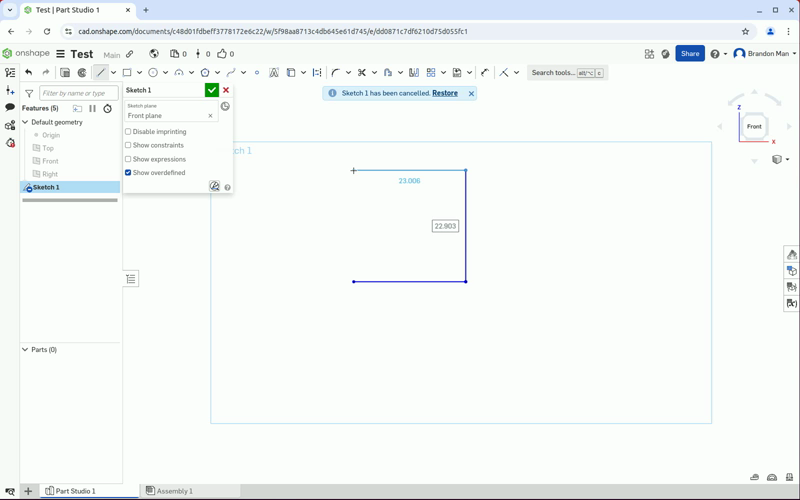
key_up(shift)
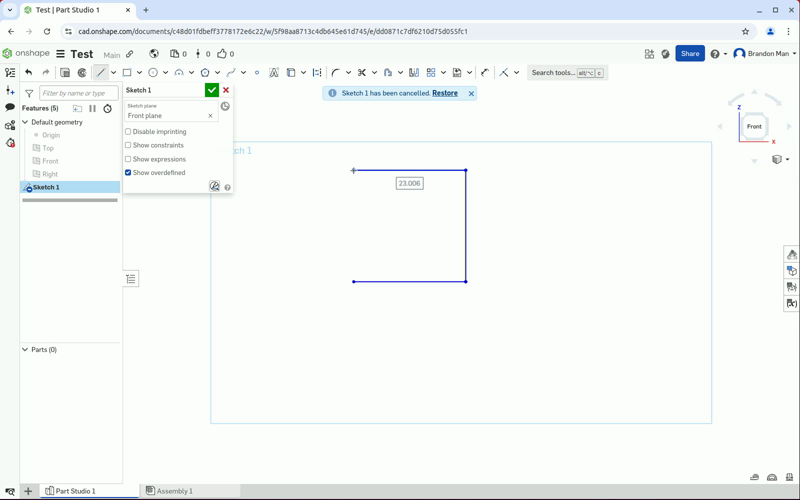
key_down(shift)
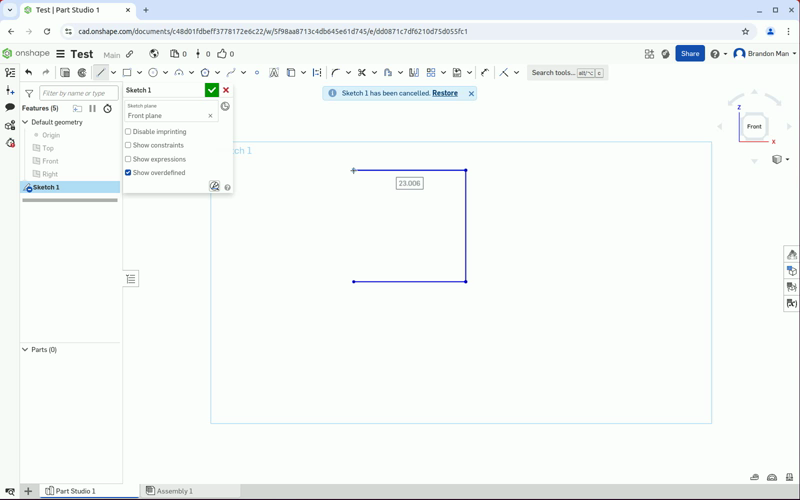
mouse_move(353, 281)
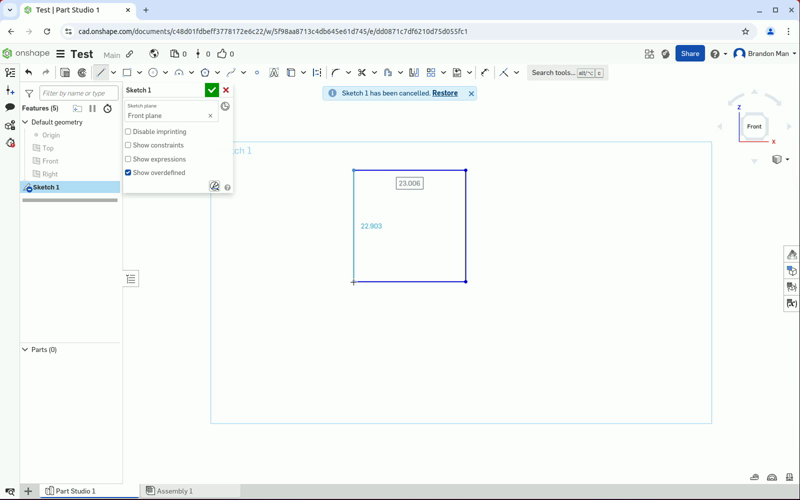
key_up(shift)
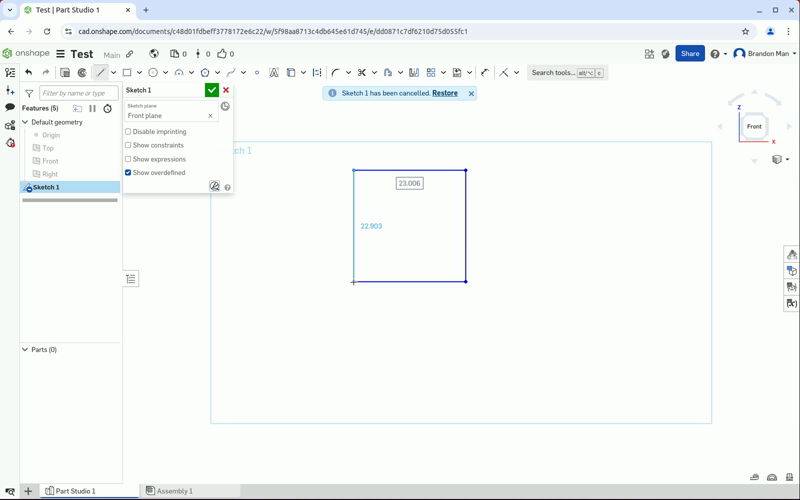
click(353, 281)
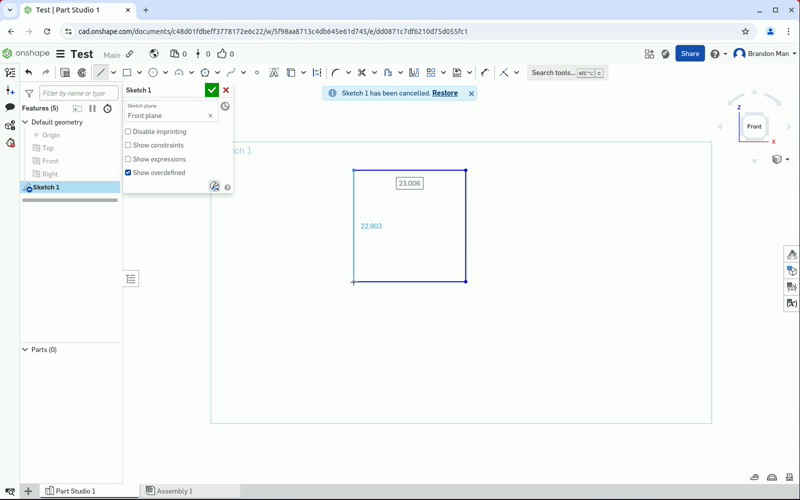
key(esc)
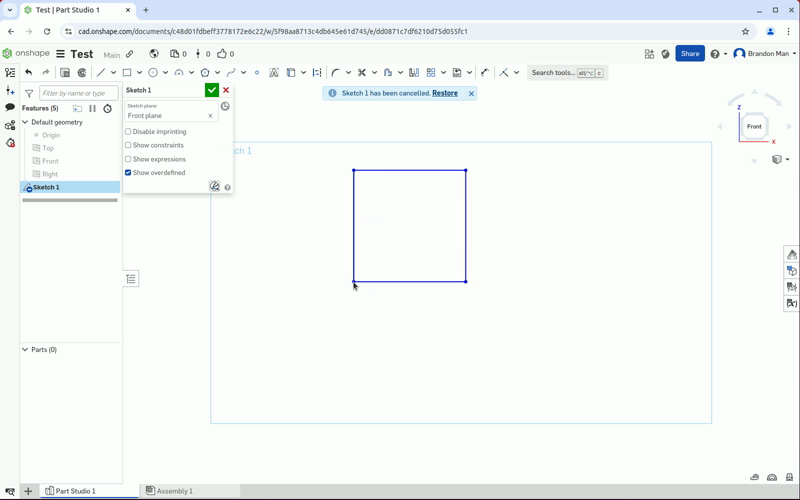
mouse_move(404, 208)
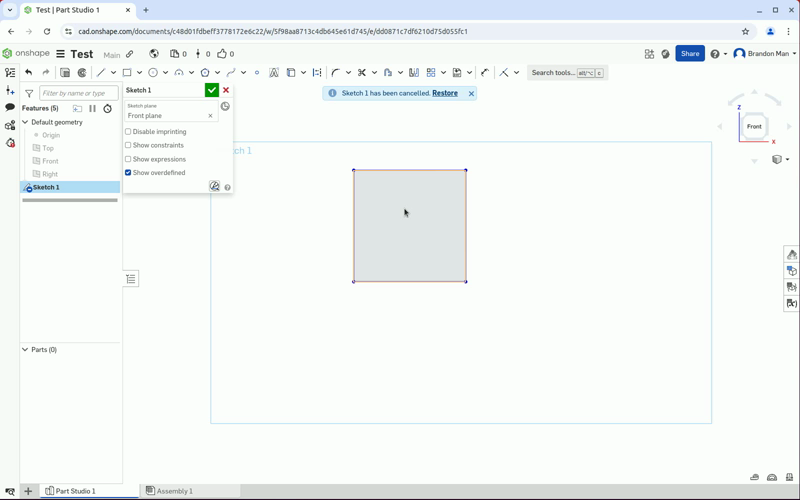
click(404, 208)
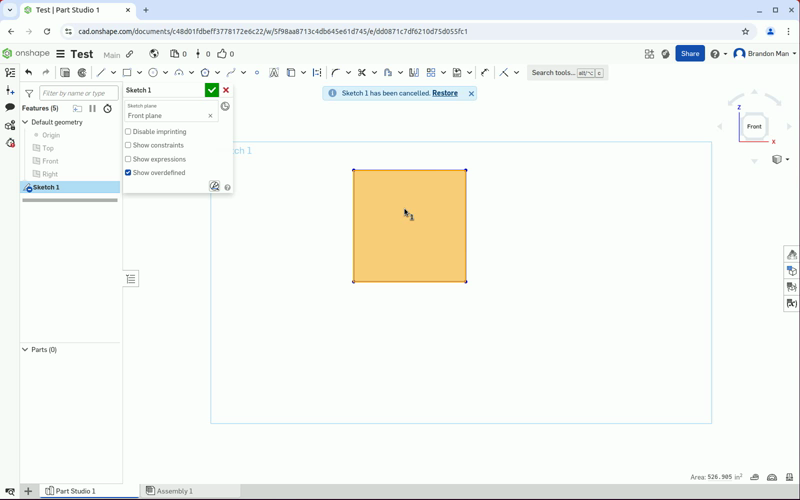
mouse_move(73, 352)
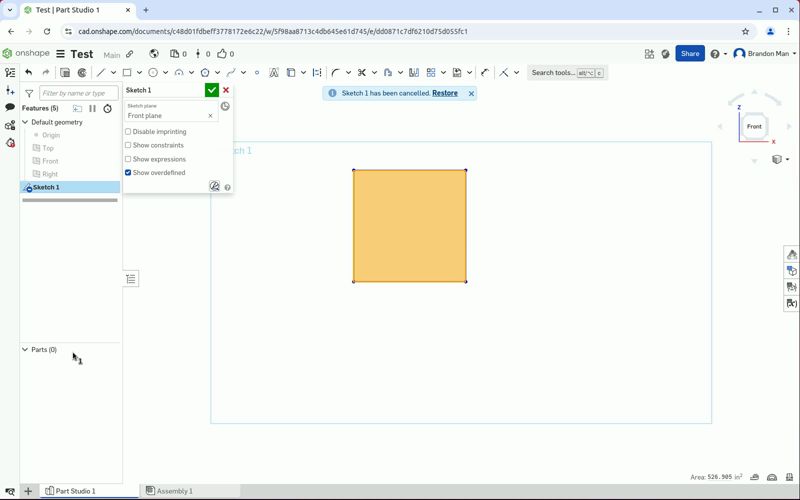
key(shift+y)
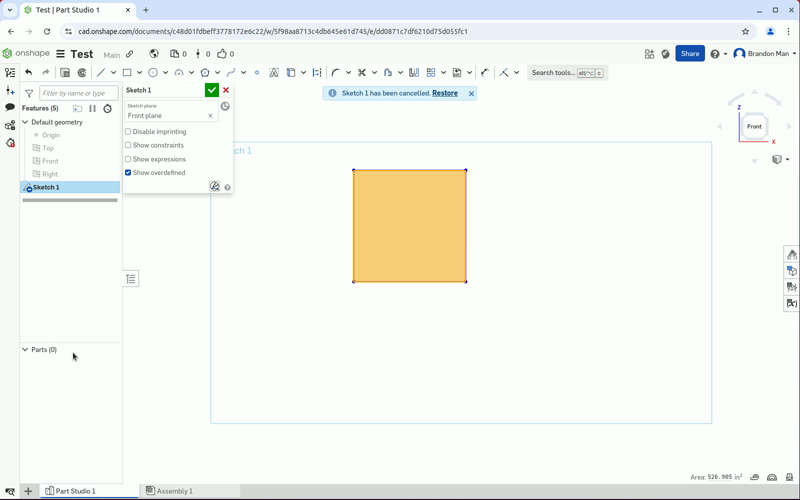
key(shift+e)
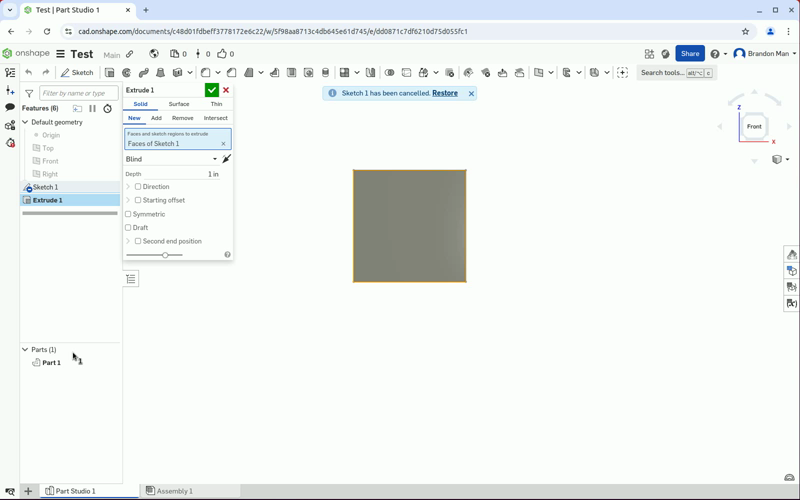
mouse_move(143, 106)
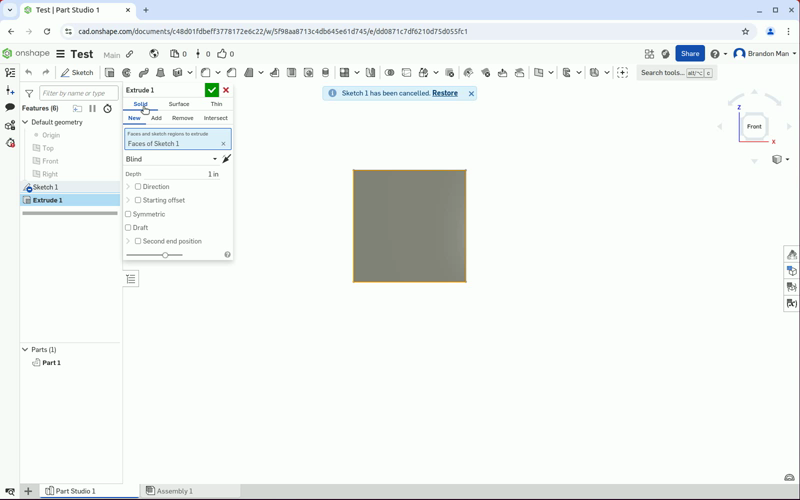
click(143, 106)
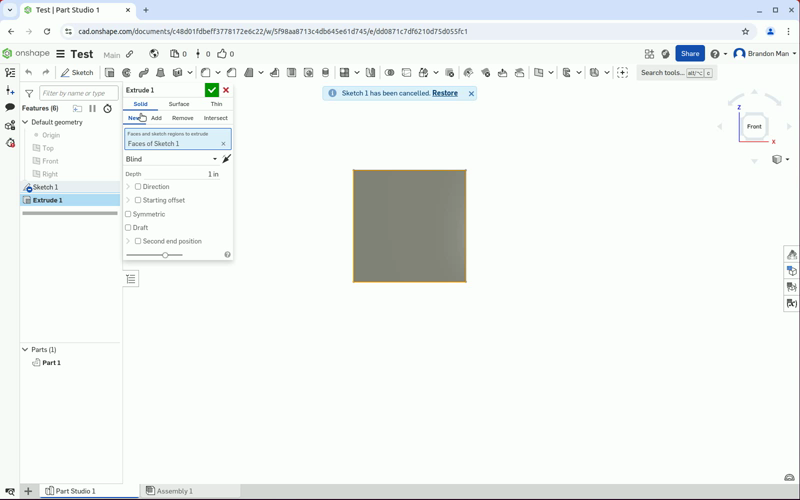
mouse_move(137, 120)
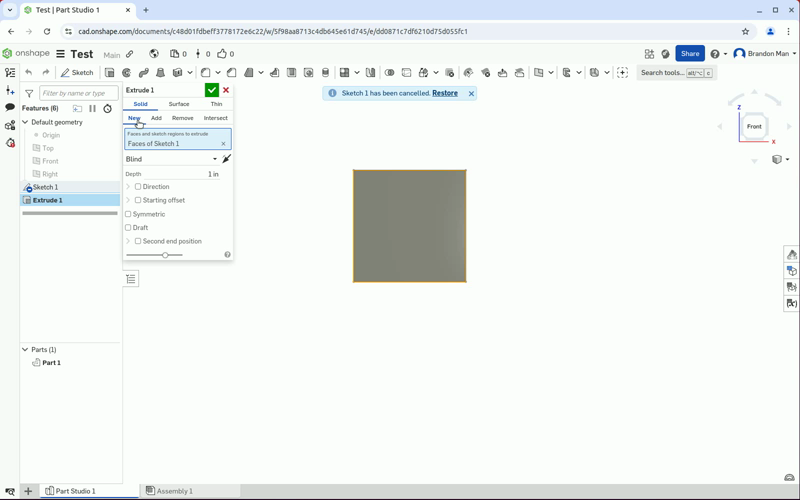
click(137, 120)
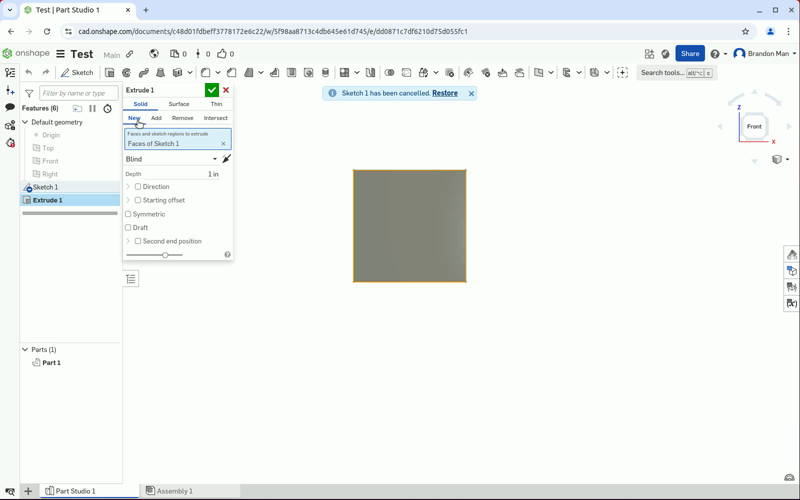
key(tab, 4)
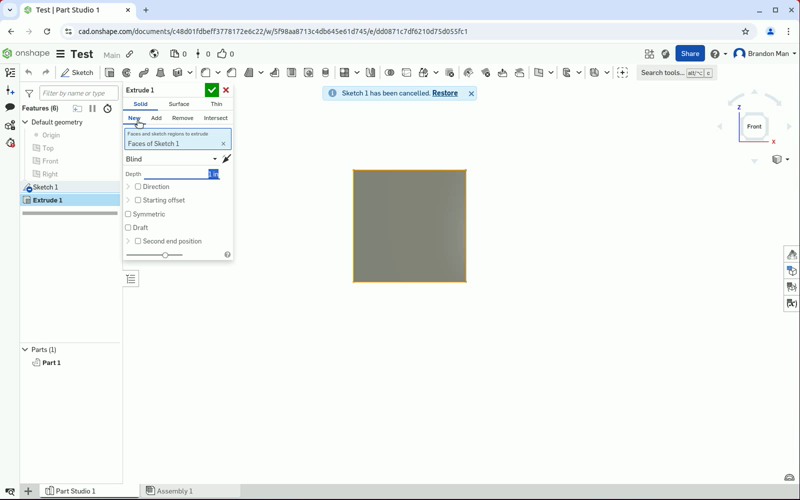
text(22.868)
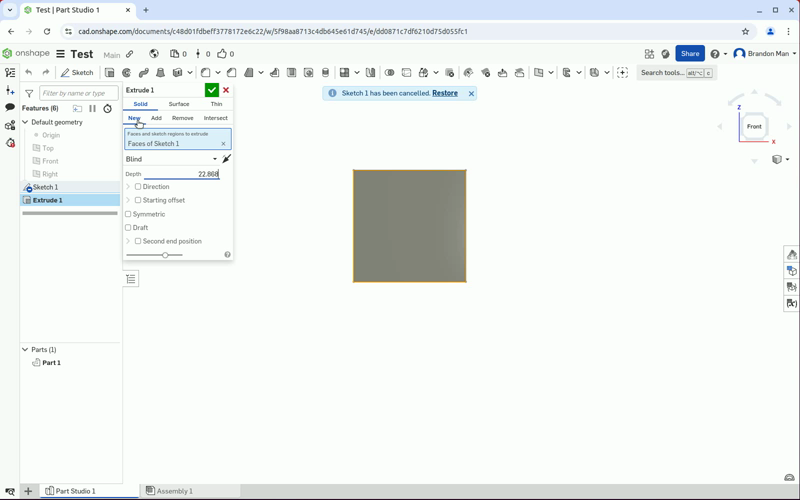
key(enter)
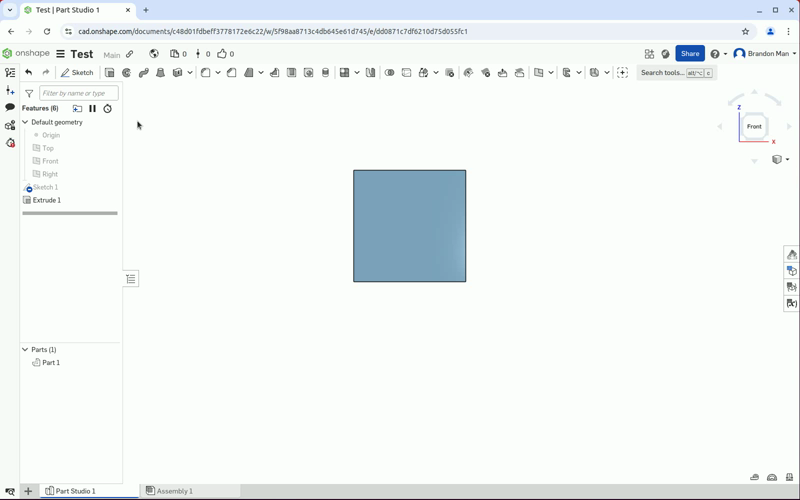
key(shift+h)
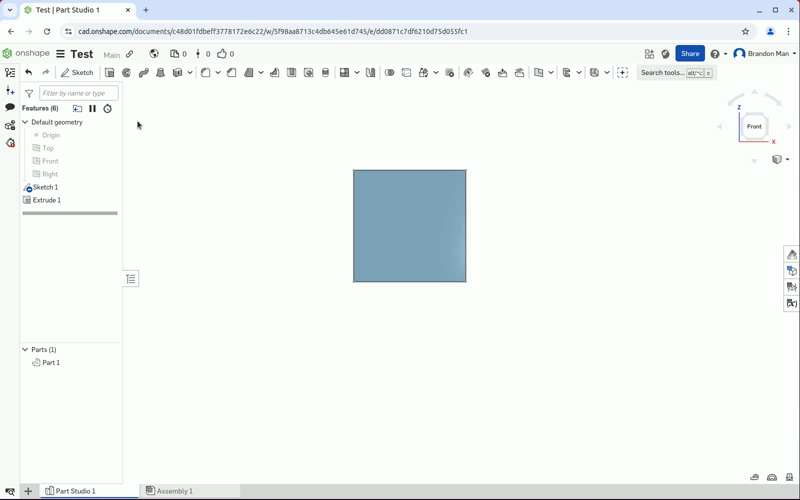
key(shift+h)
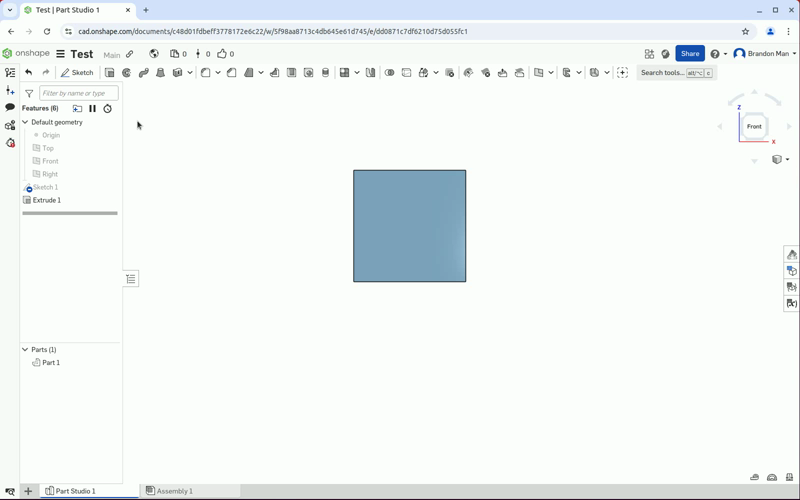
mouse_move(73, 189)
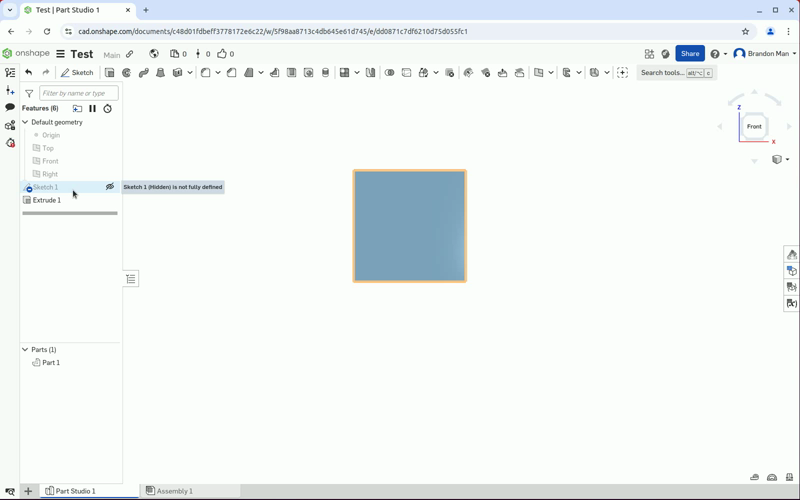
click(73, 189)
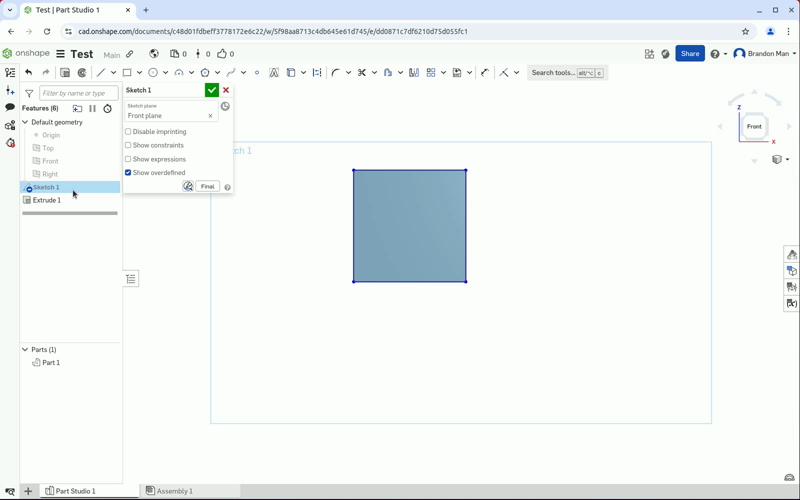
mouse_move(229, 92)
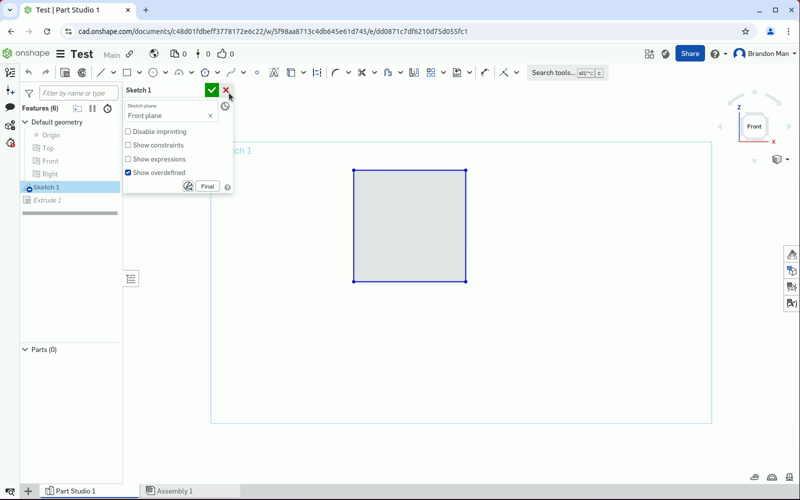
click(229, 92)
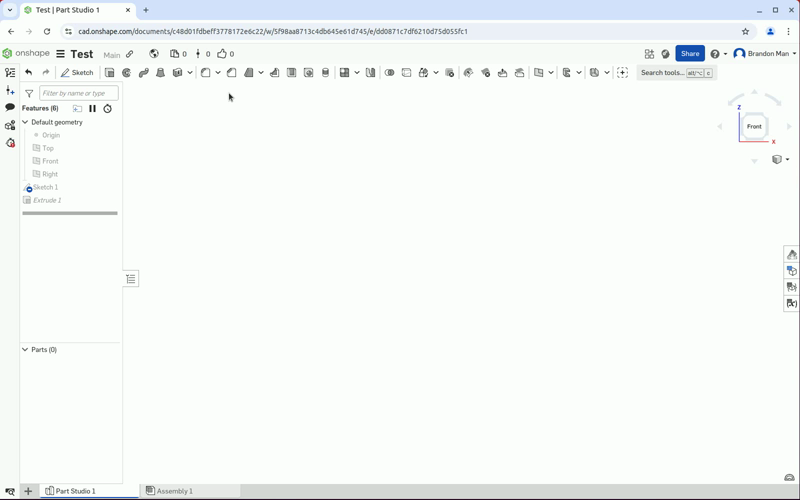
mouse_move(73, 352)
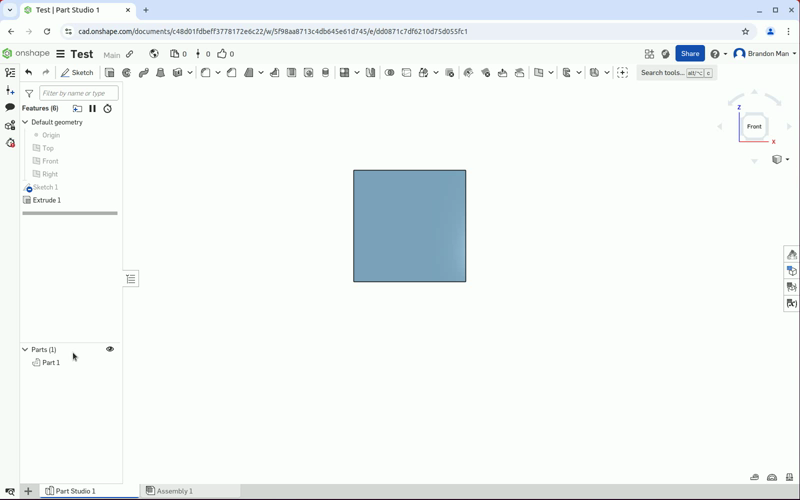
key(y)
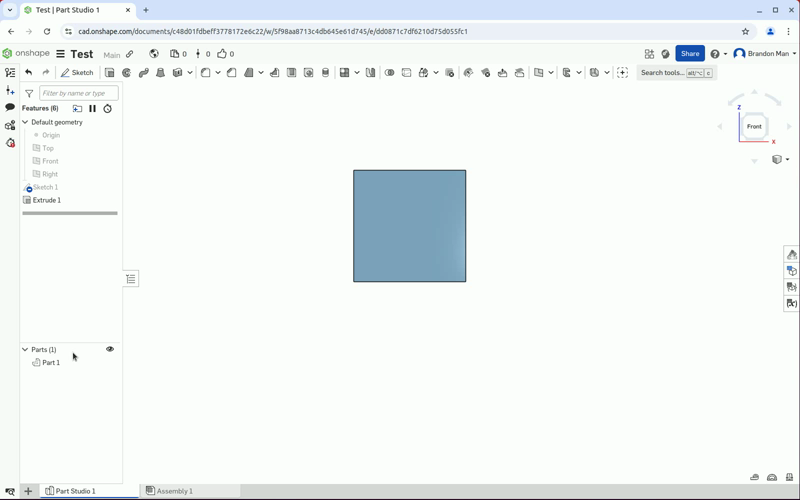
key(shift+p)
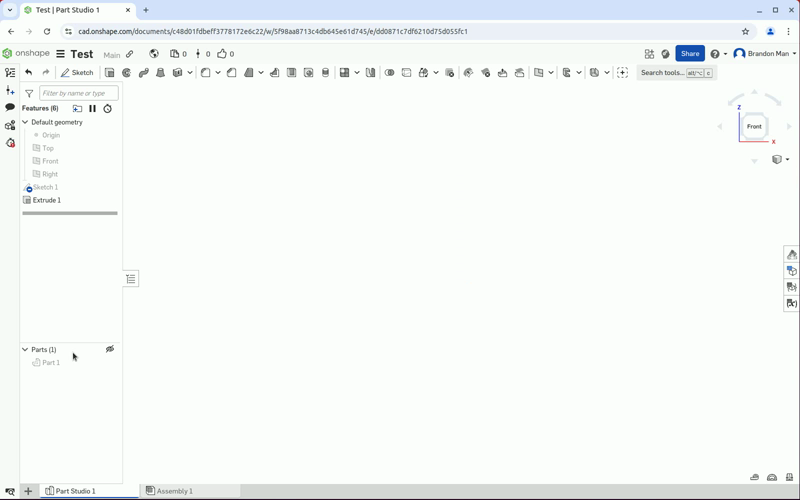
key(space)
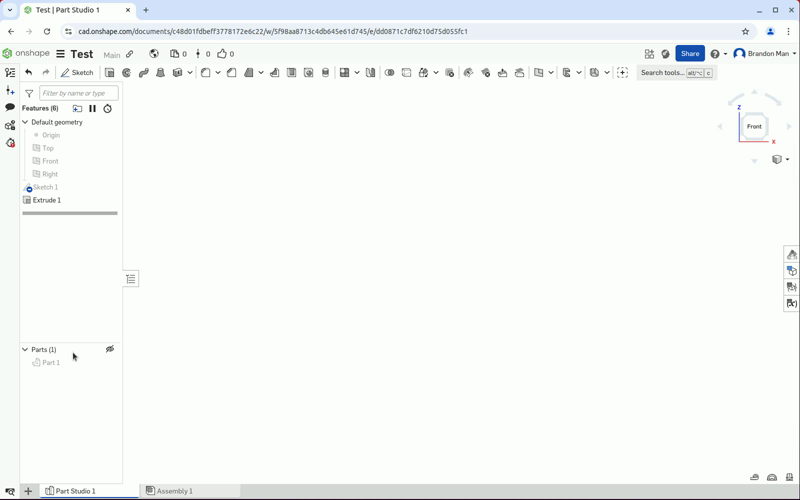
key_down(shift)
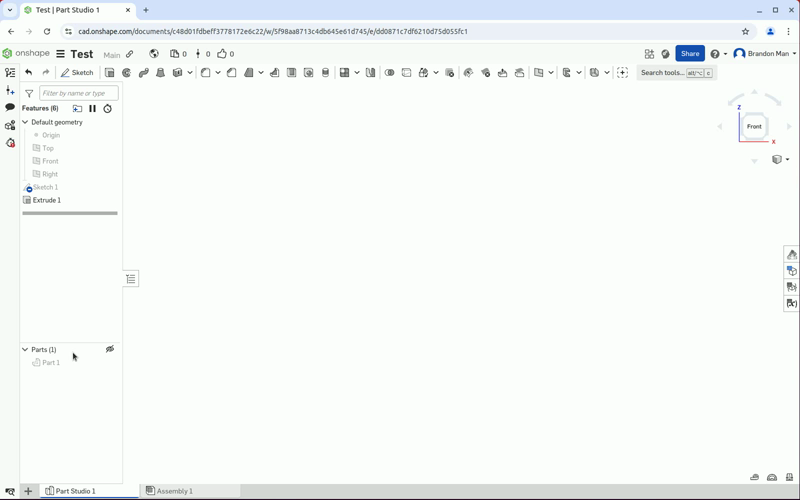
key(left)
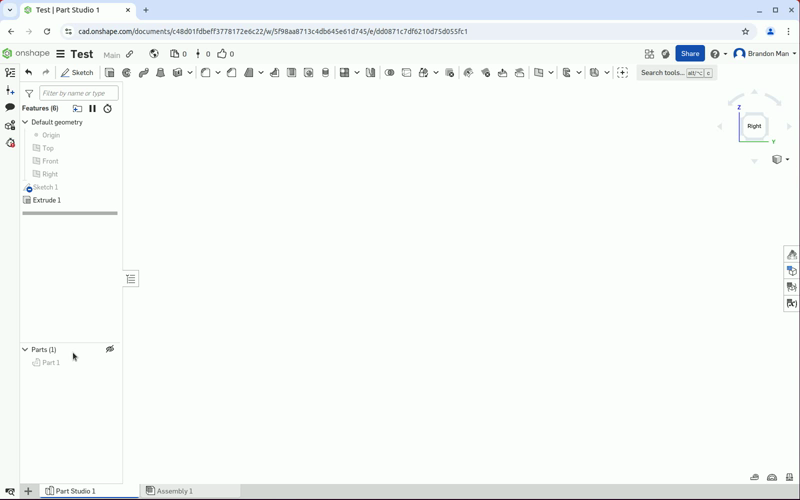
key_up(shift)
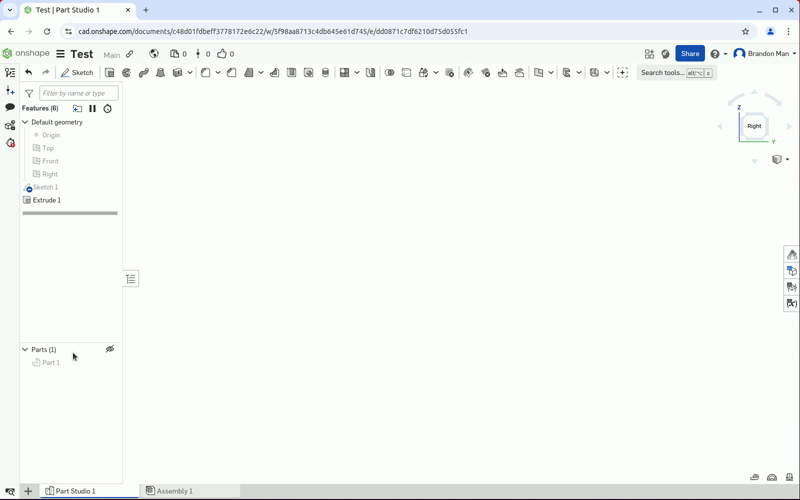
mouse_move(73, 352)
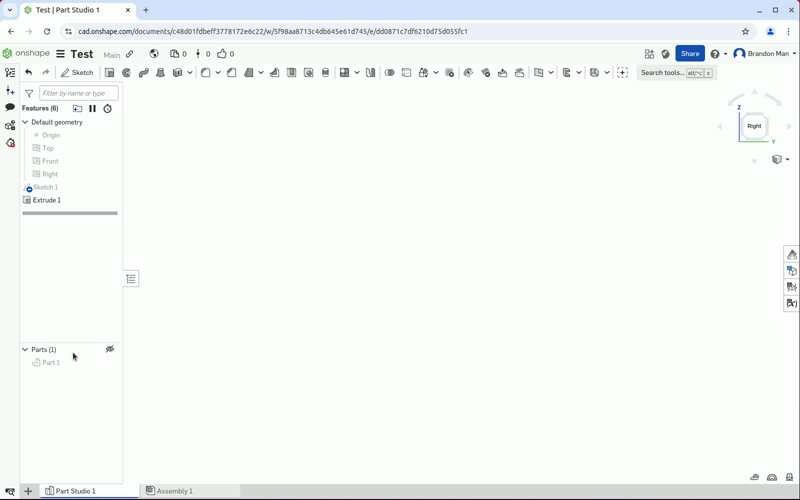
key(shift+y)
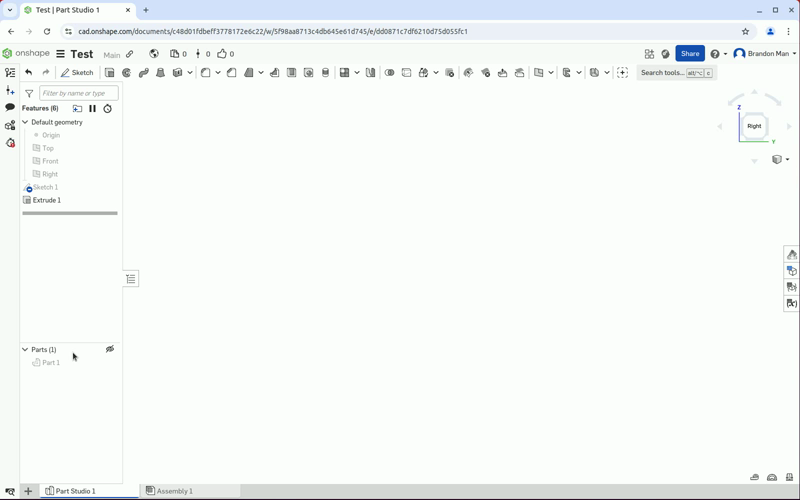
key(shift+s)
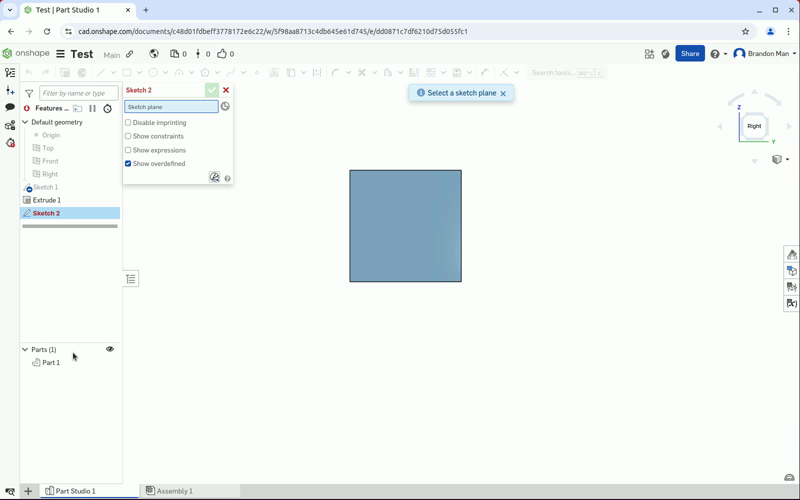
mouse_move(73, 176)
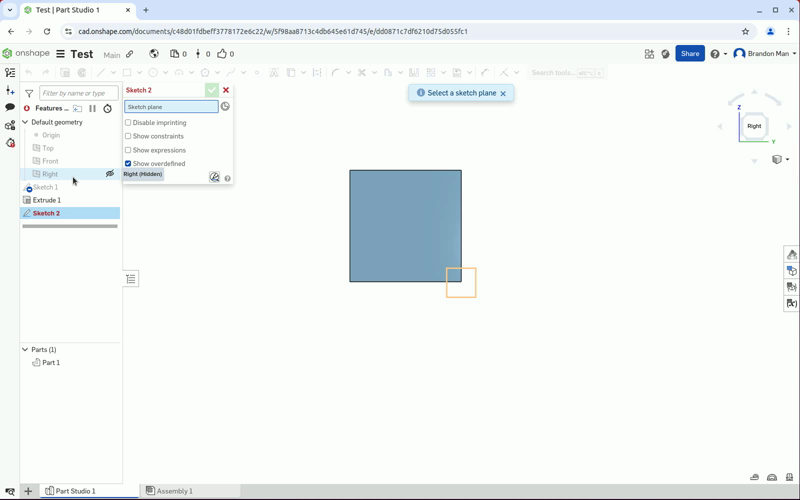
click(73, 176)
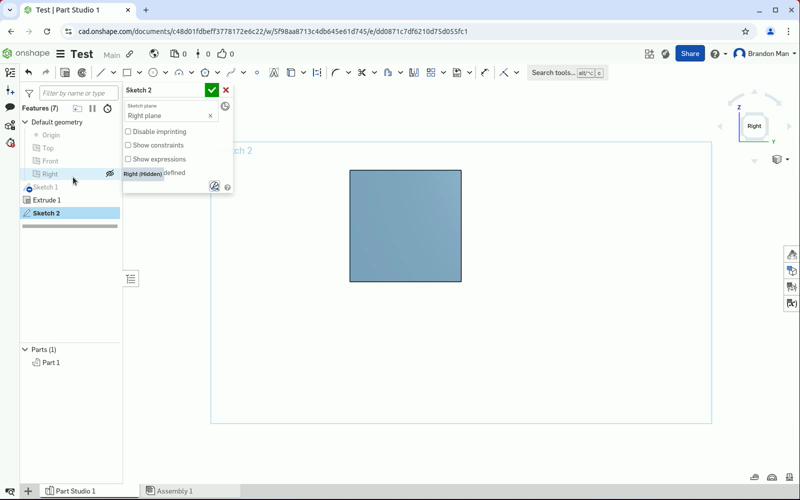
mouse_move(73, 352)
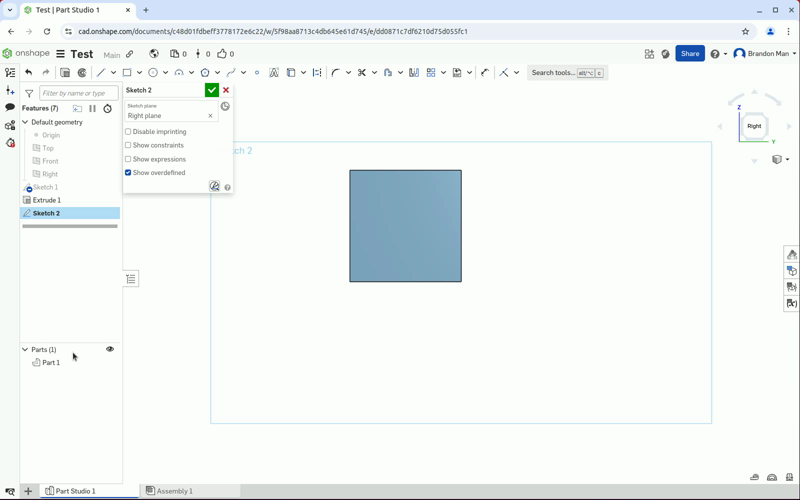
key(y)
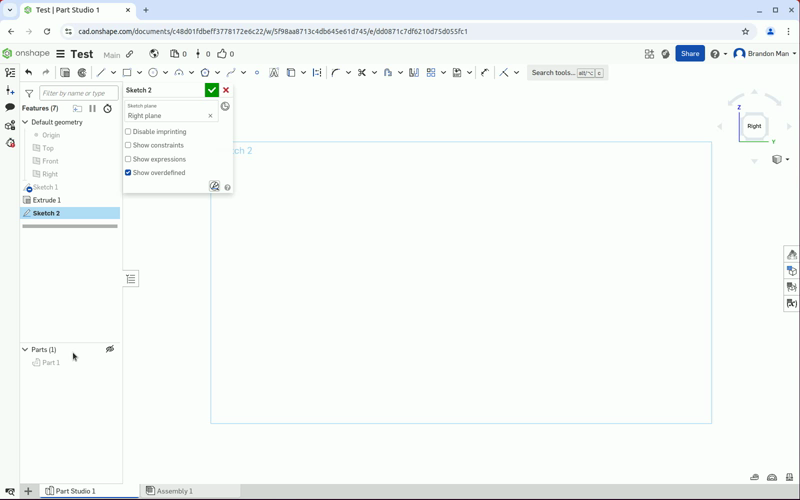
key(l)
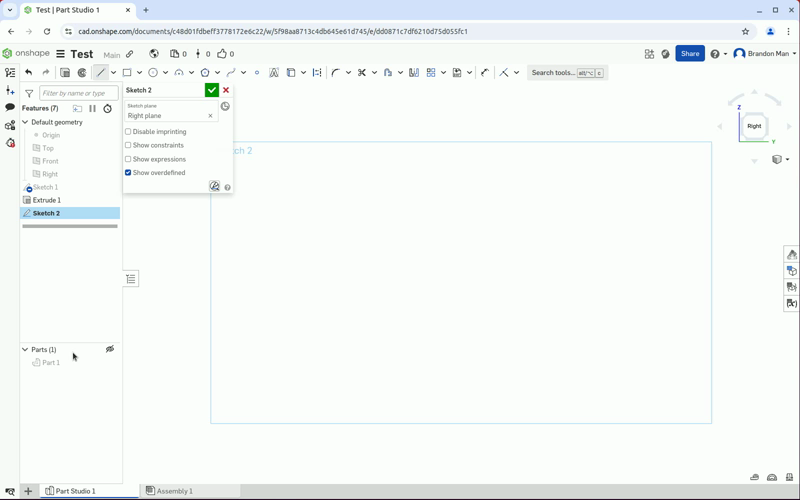
key_down(shift)
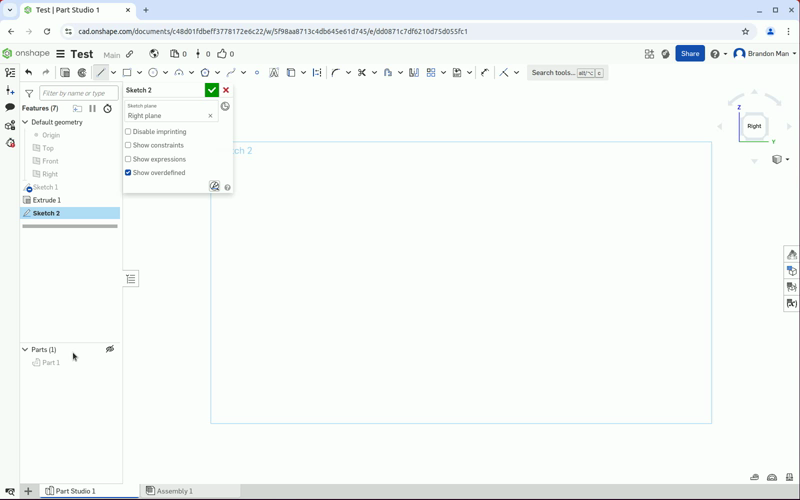
mouse_move(386, 282)
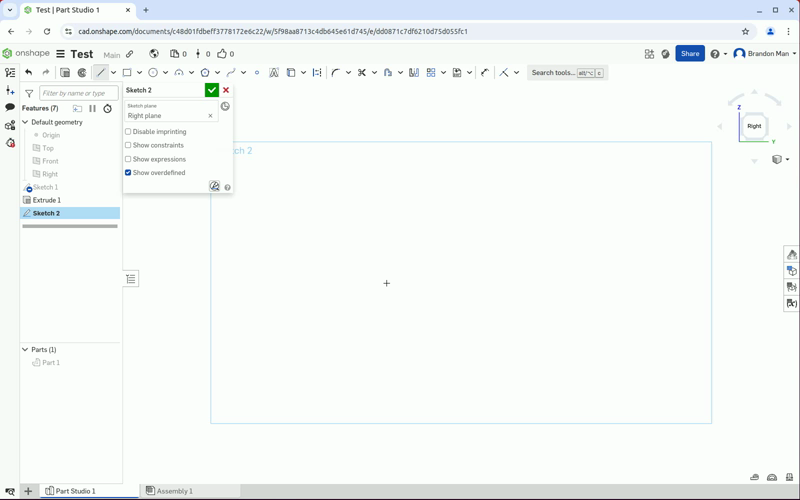
click(386, 282)
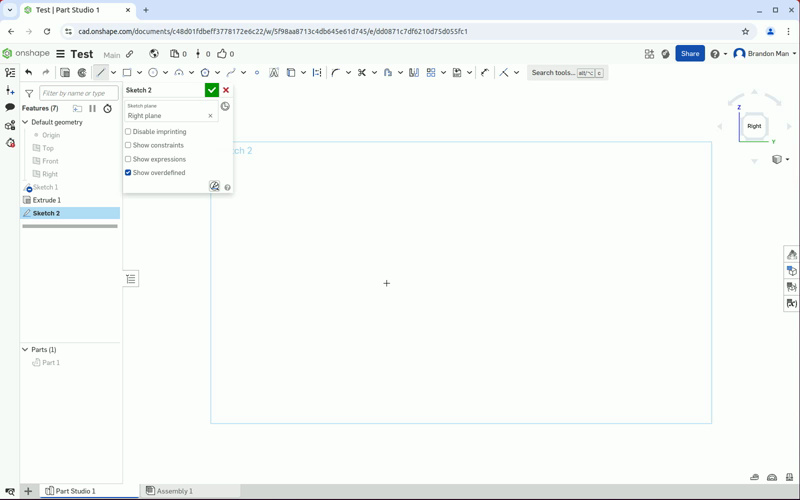
key_up(shift)
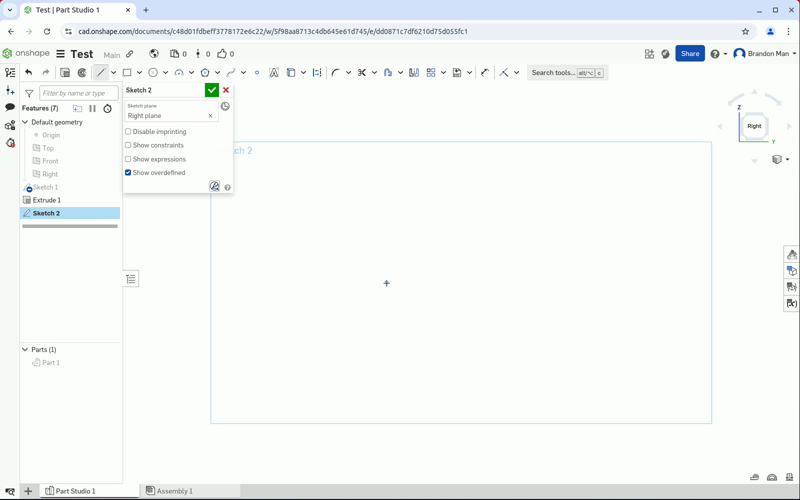
key_down(shift)
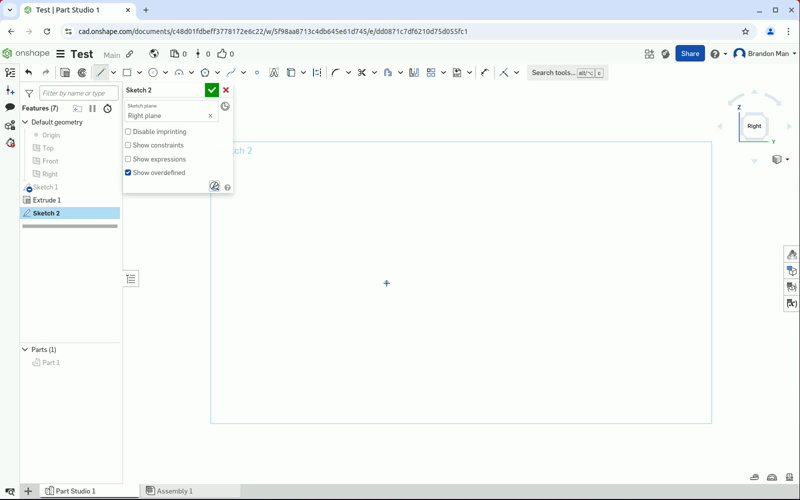
mouse_move(461, 282)
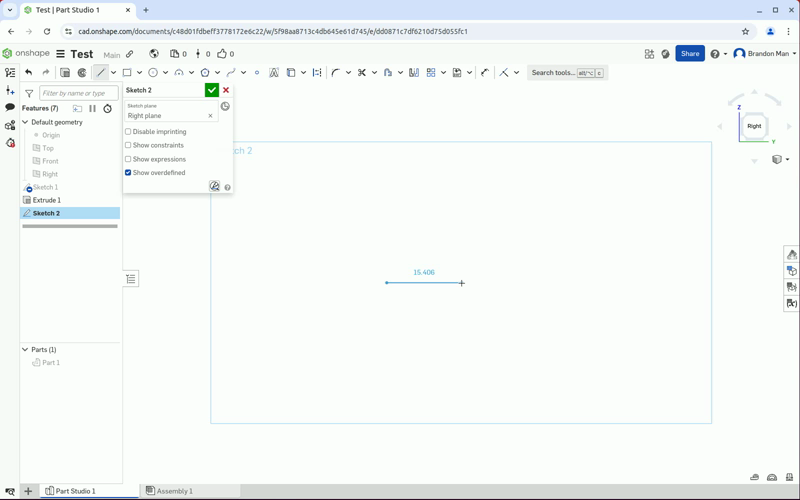
click(461, 282)
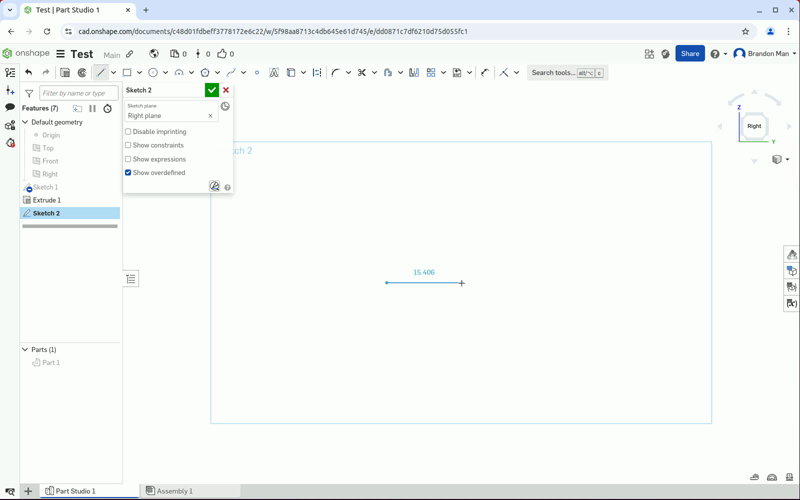
key_up(shift)
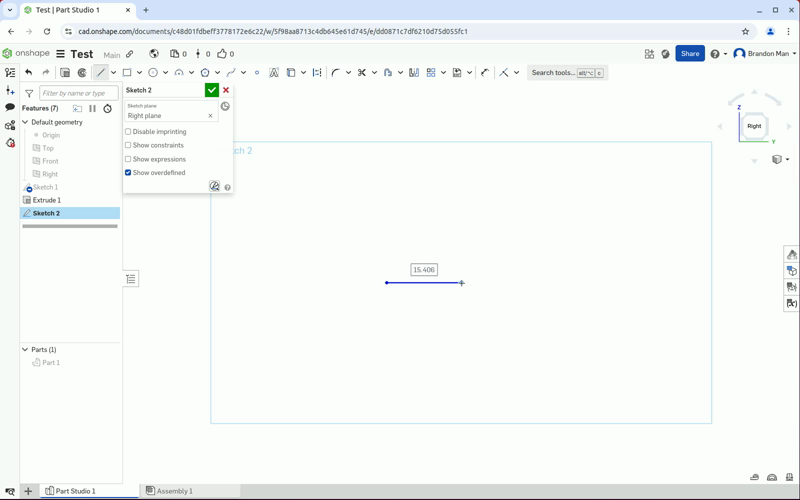
key_down(shift)
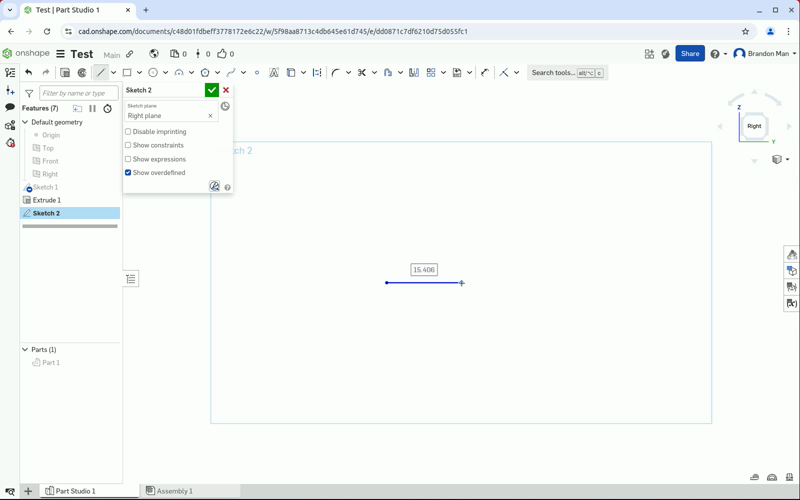
mouse_move(461, 207)
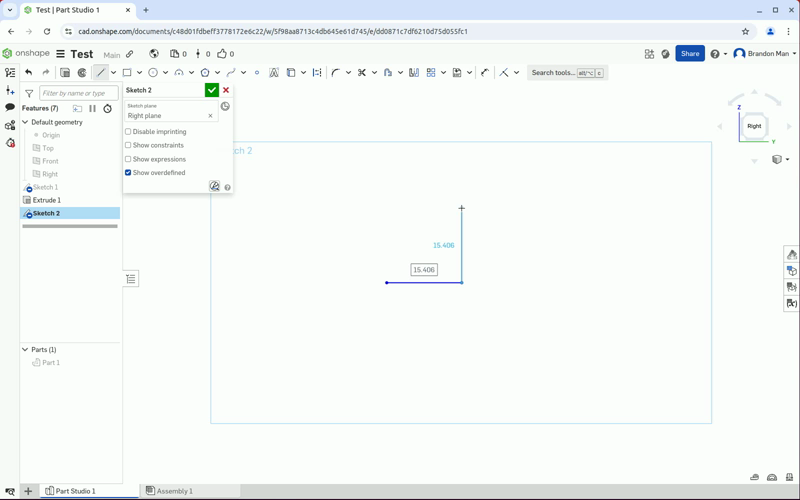
click(461, 207)
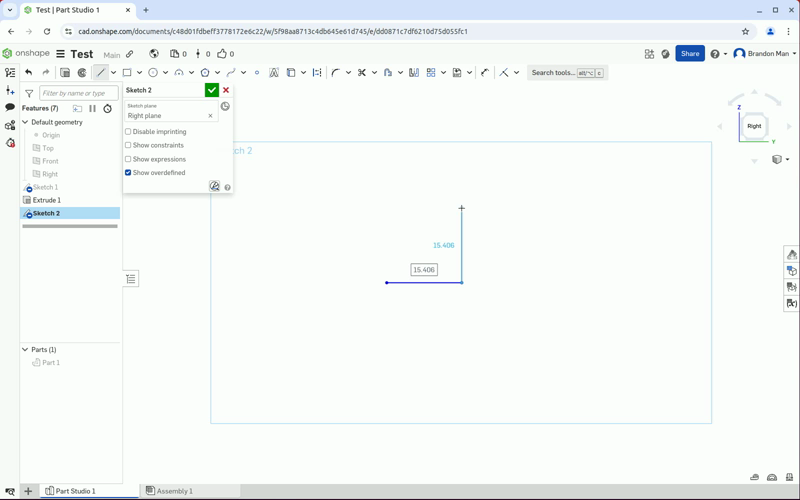
key_up(shift)
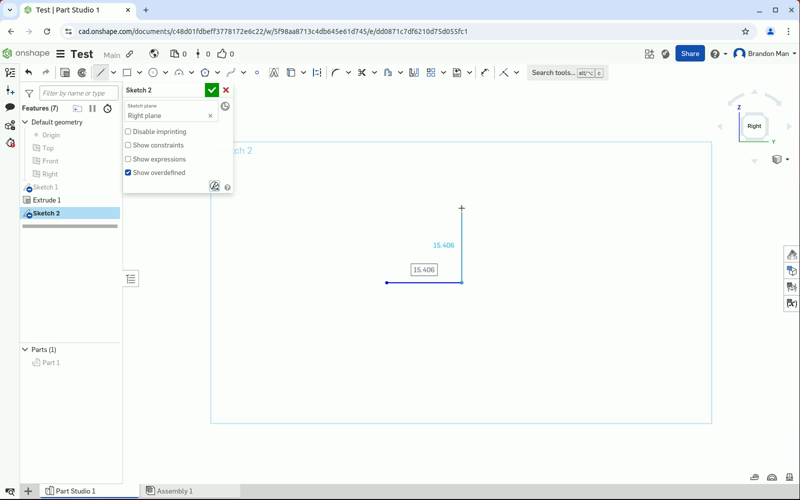
key_down(shift)
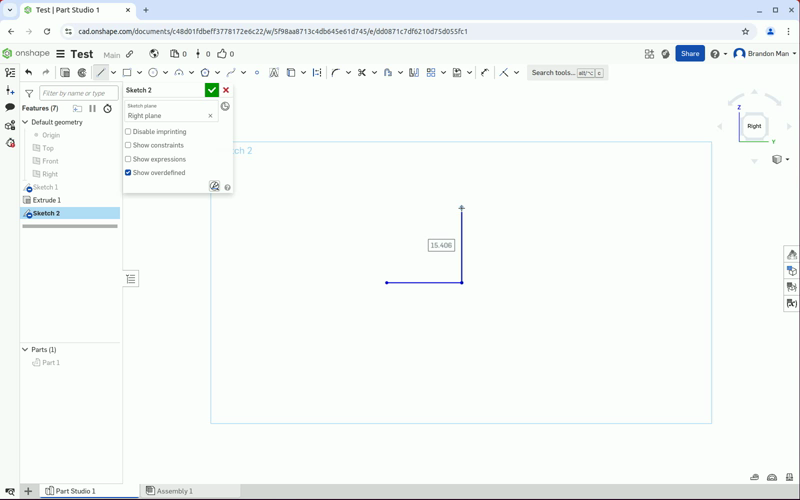
mouse_move(386, 282)
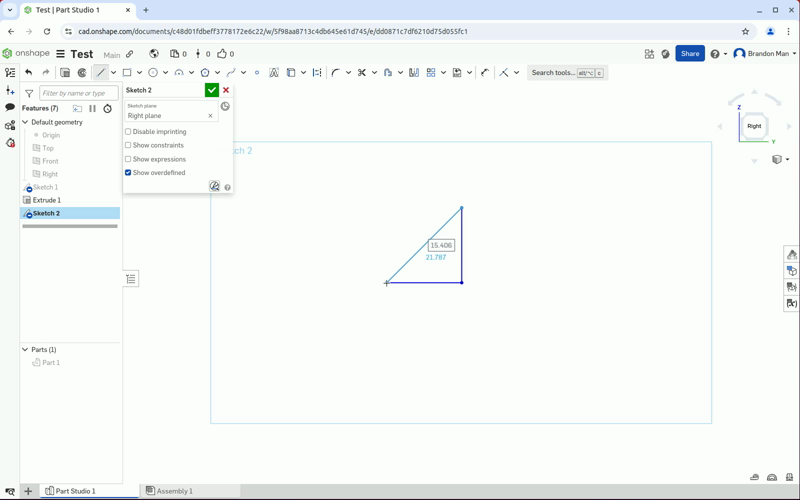
key_up(shift)
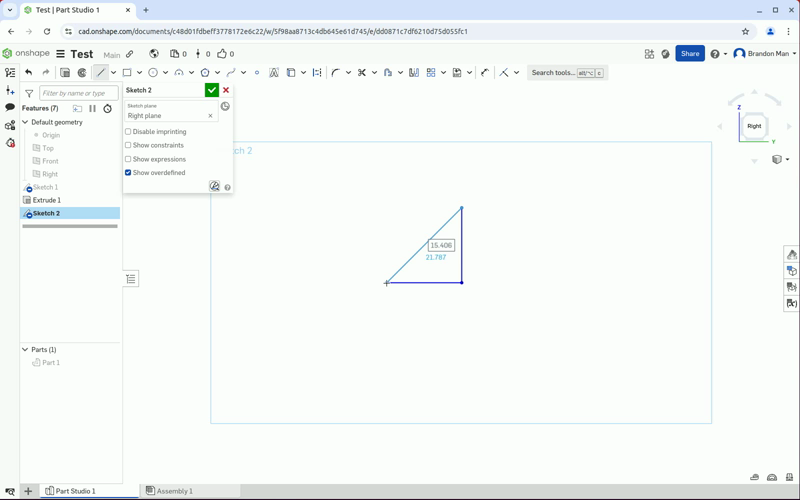
click(386, 282)
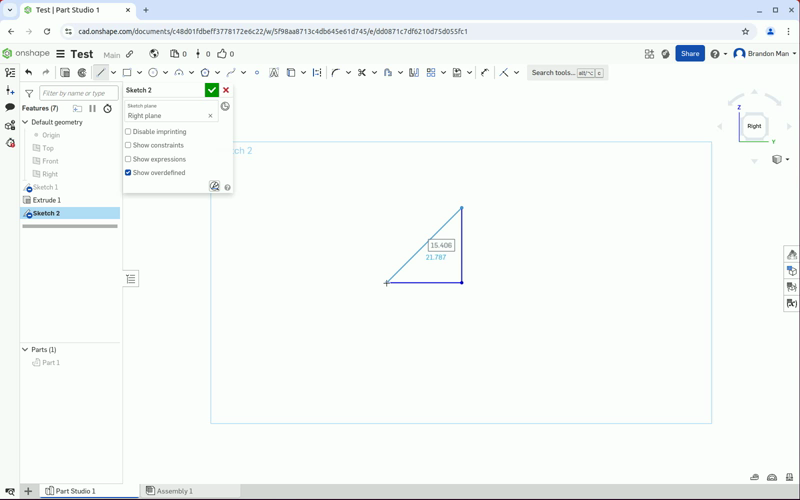
key(esc)
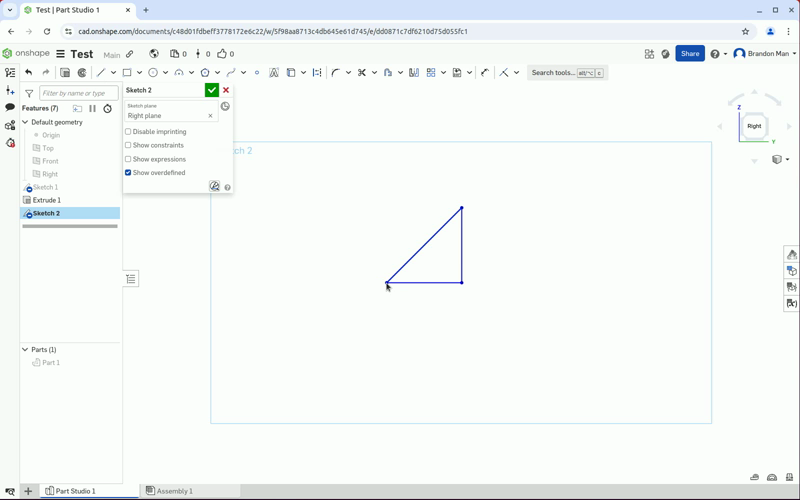
mouse_move(411, 269)
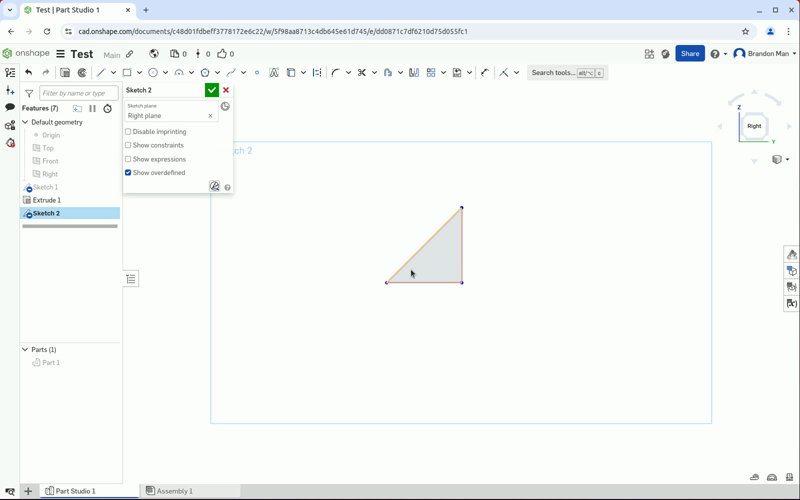
click(411, 269)
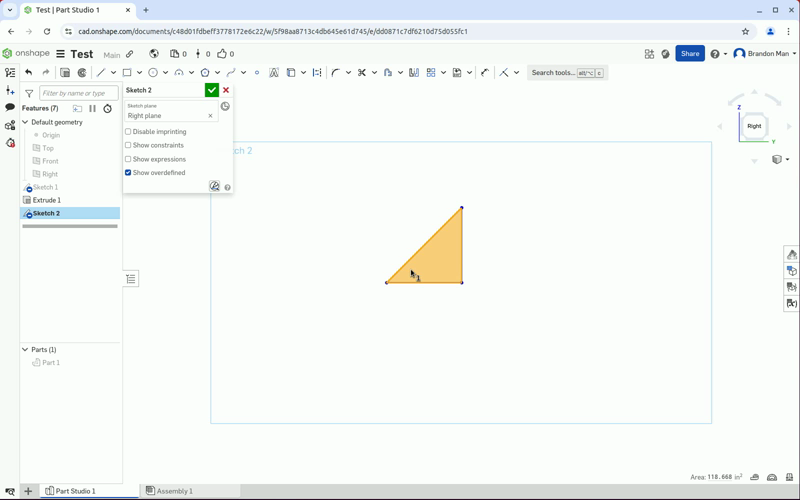
mouse_move(73, 352)
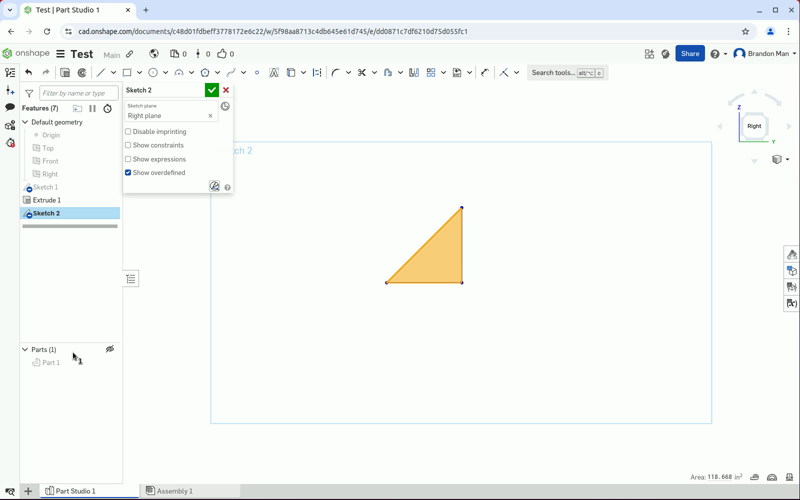
key(shift+y)
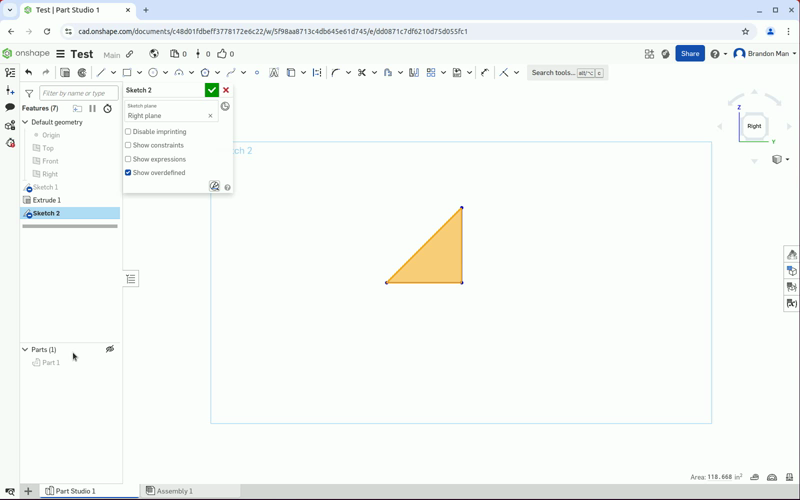
key(shift+e)
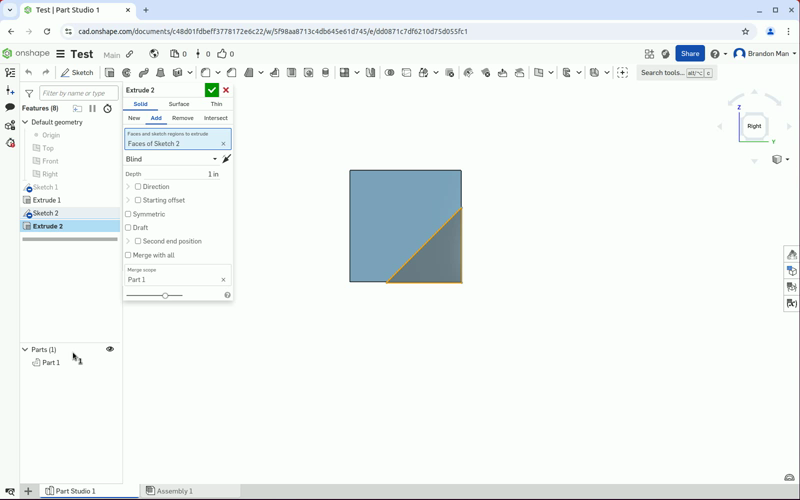
mouse_move(143, 106)
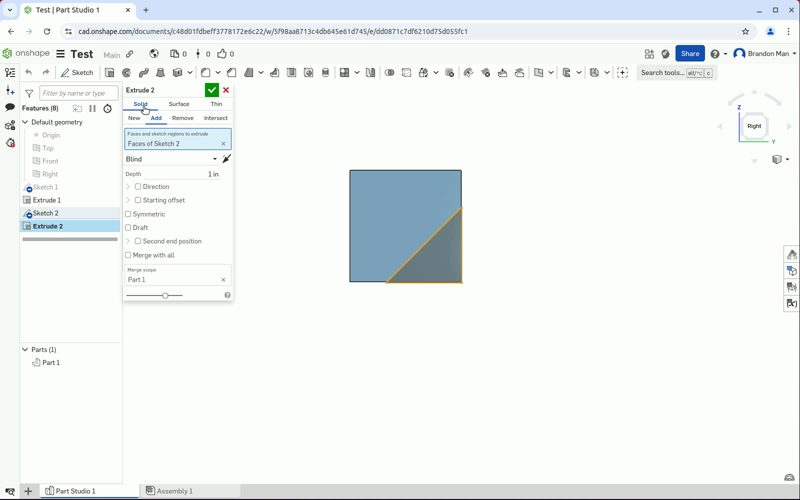
click(143, 106)
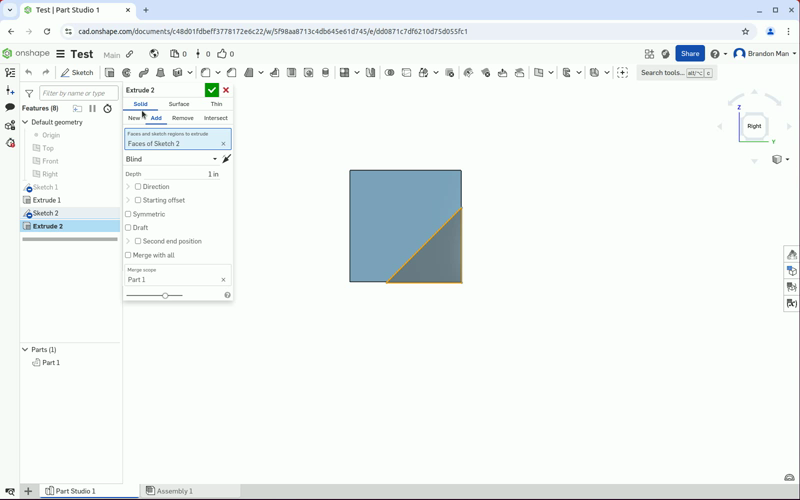
mouse_move(137, 120)
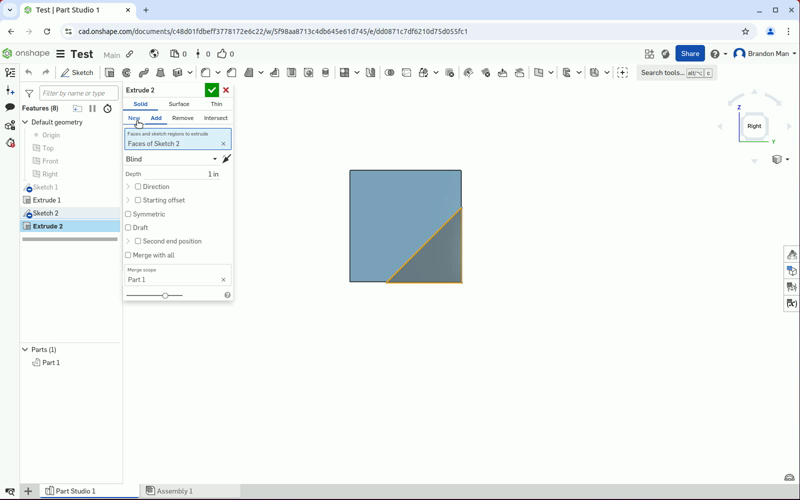
click(137, 120)
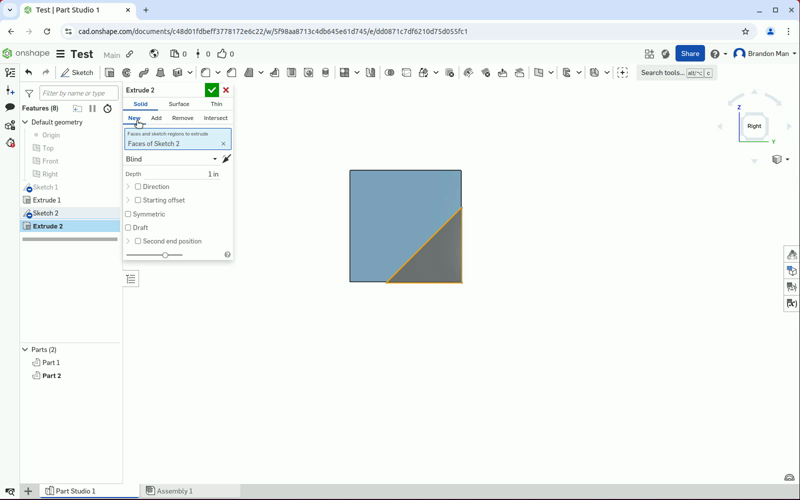
key(tab, 4)
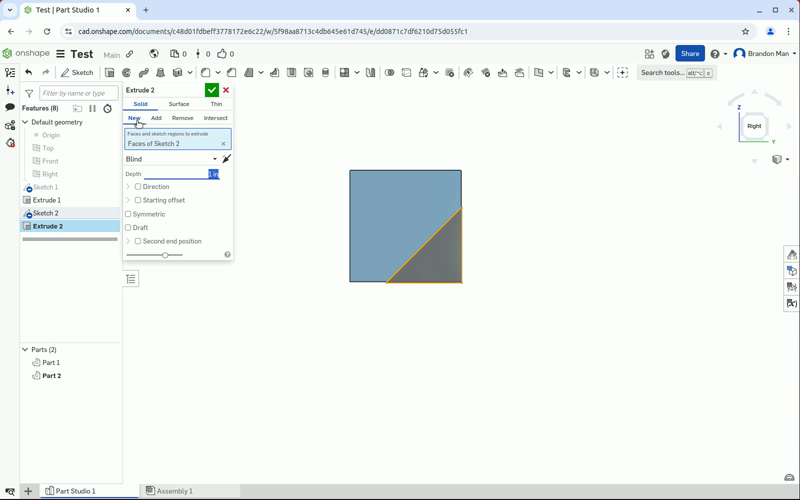
text(22.868)
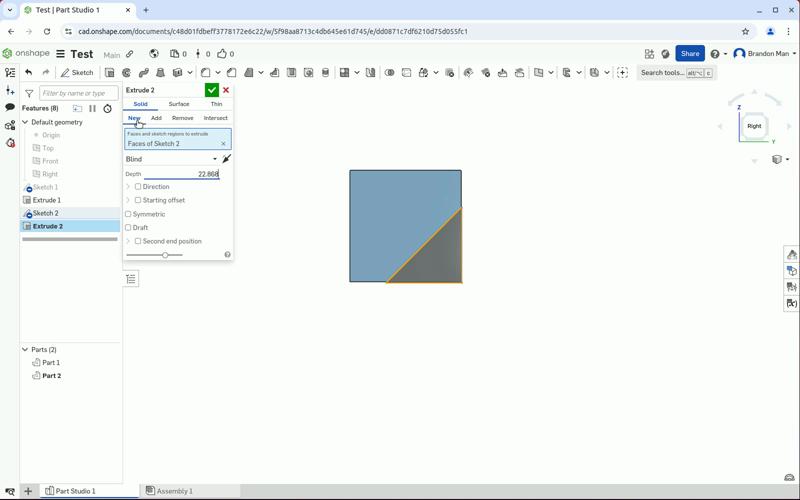
key(enter)
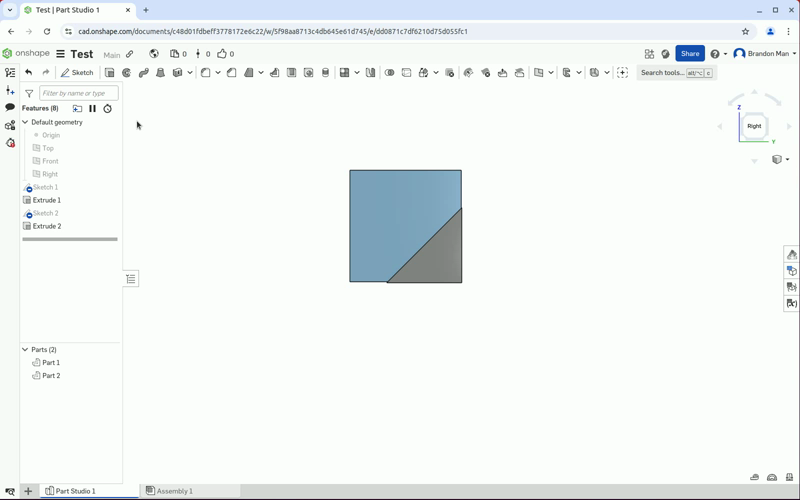
key(shift+h)
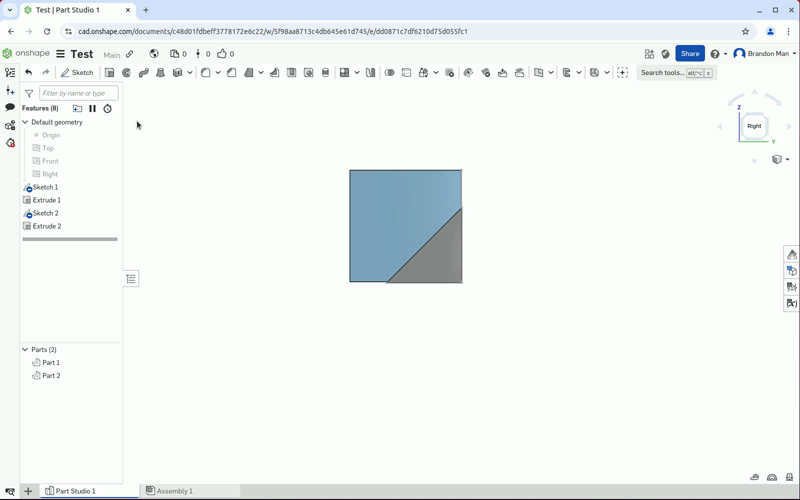
key(shift+h)
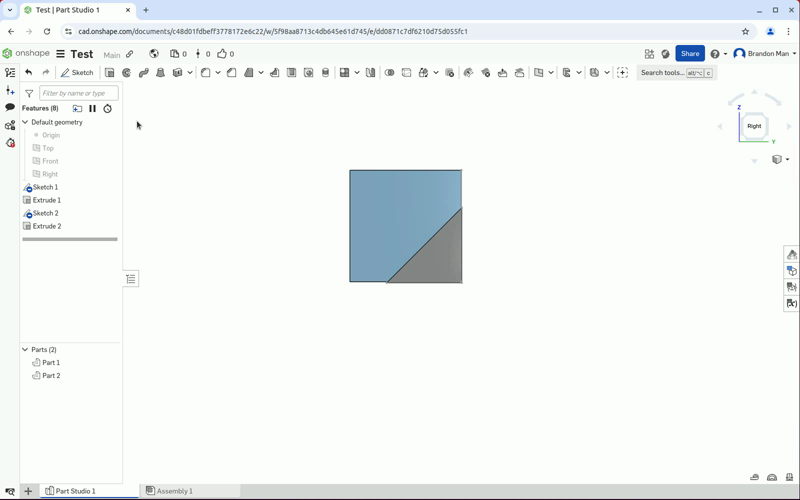
key(shift+7)
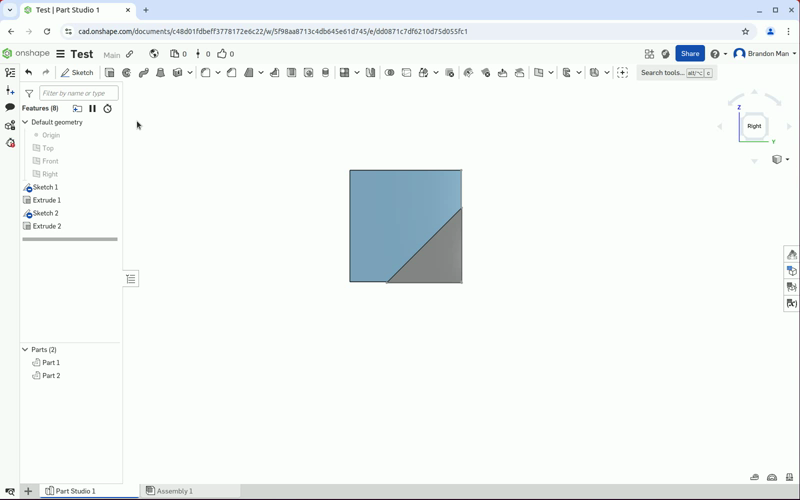
key(right, 2)
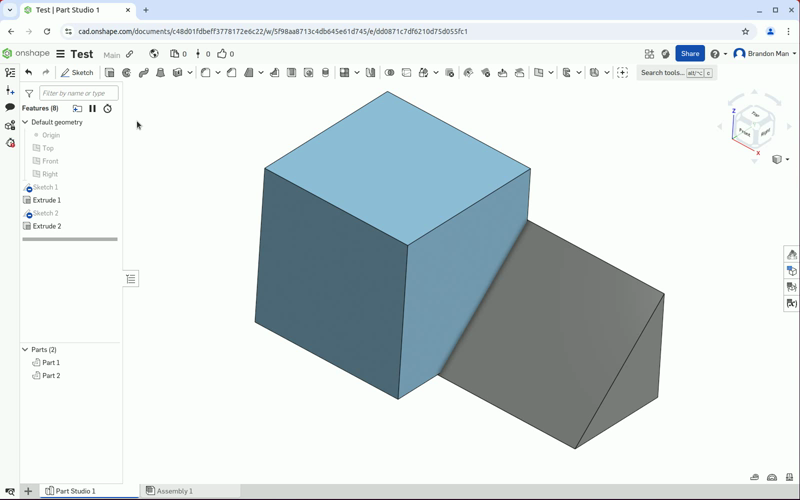
key(down, 2)
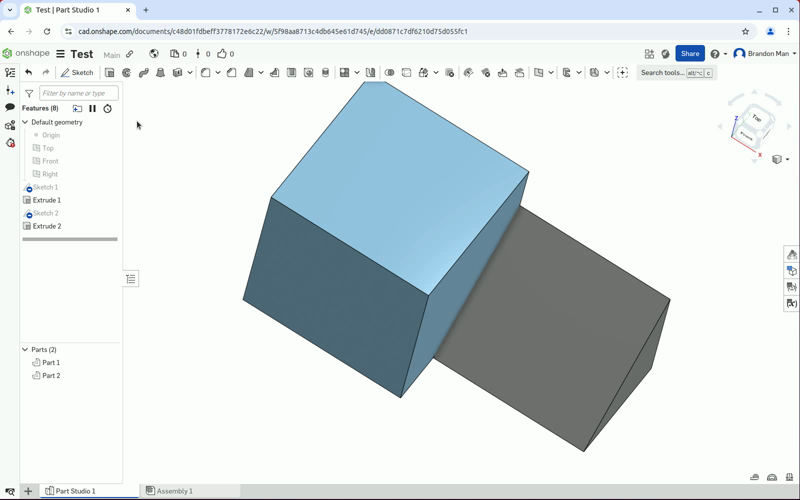
key(up, 2)
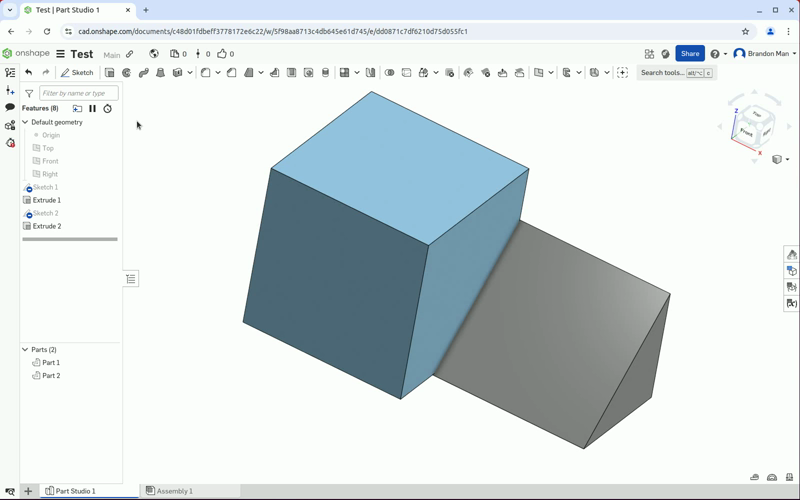
key(left, 2)
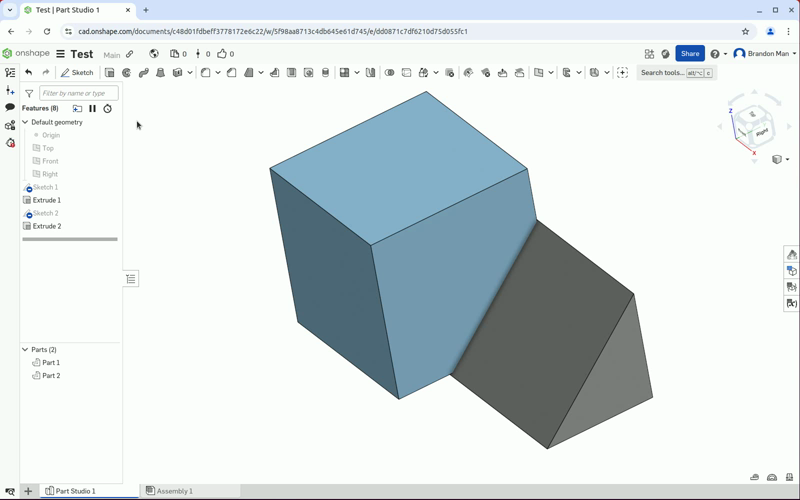
mouse_move(73, 189)
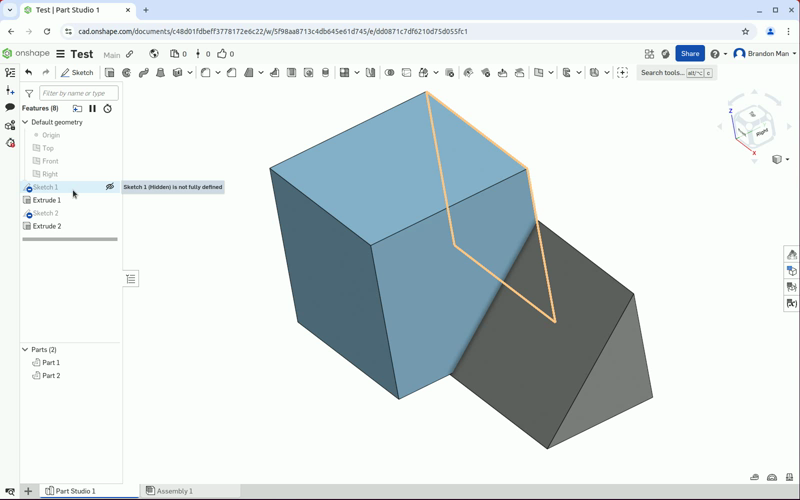
click(73, 189)